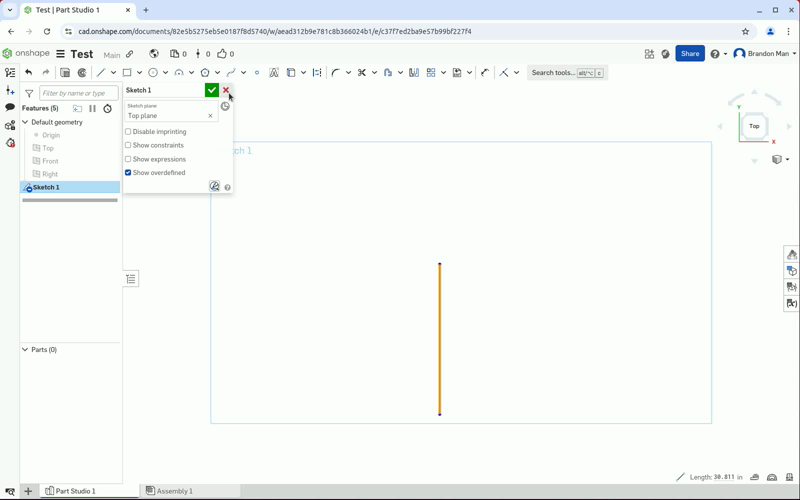
key(shift+h)
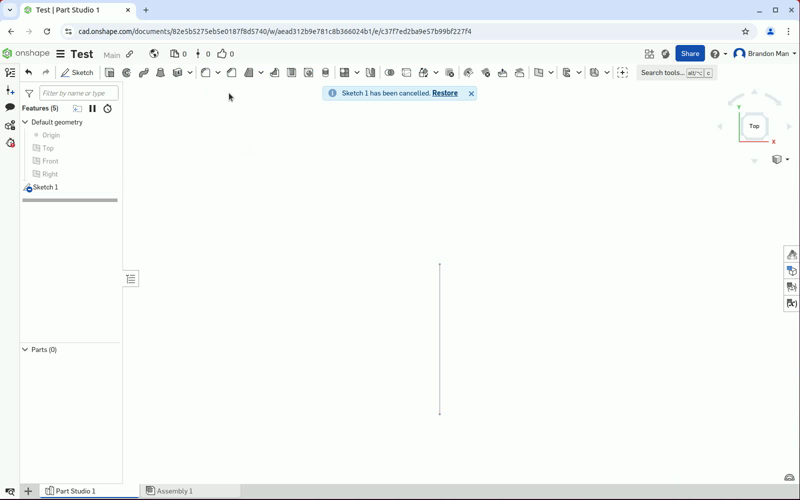
key(shift+s)
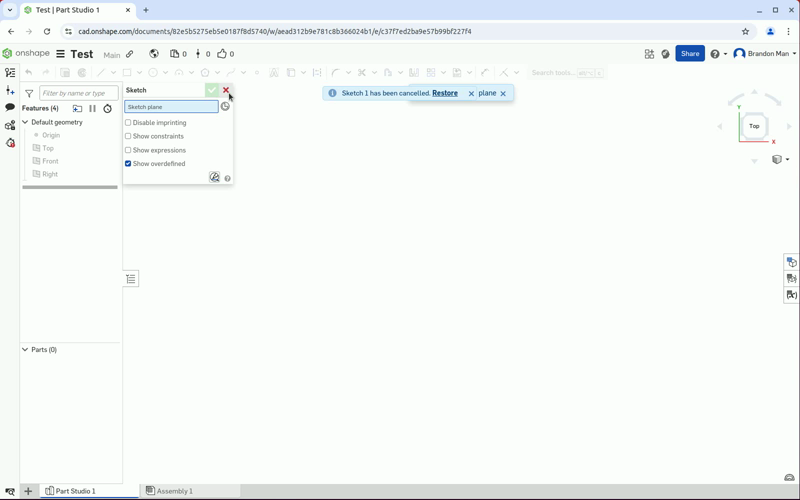
mouse_move(73, 150)
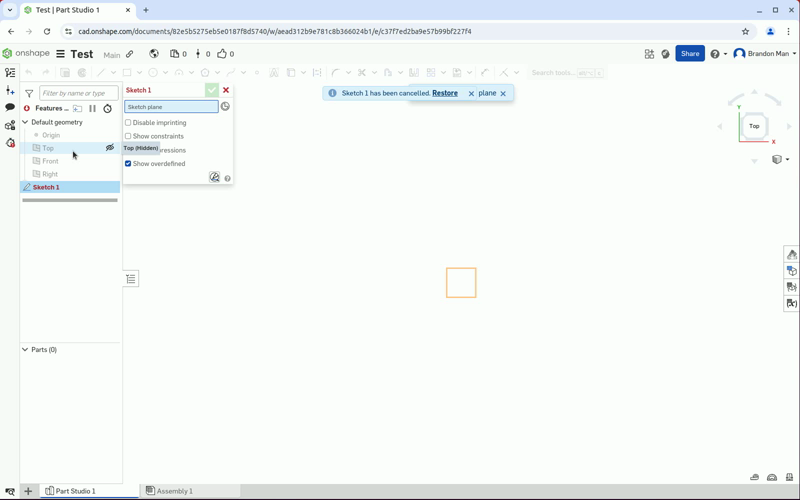
click(73, 150)
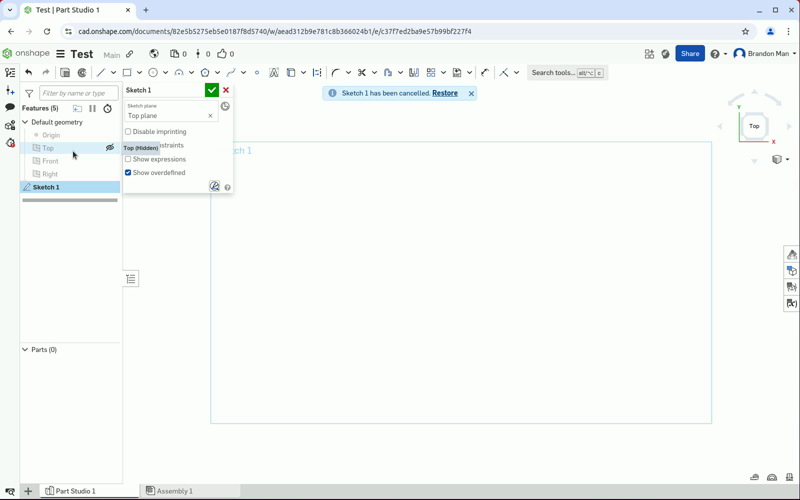
mouse_move(73, 352)
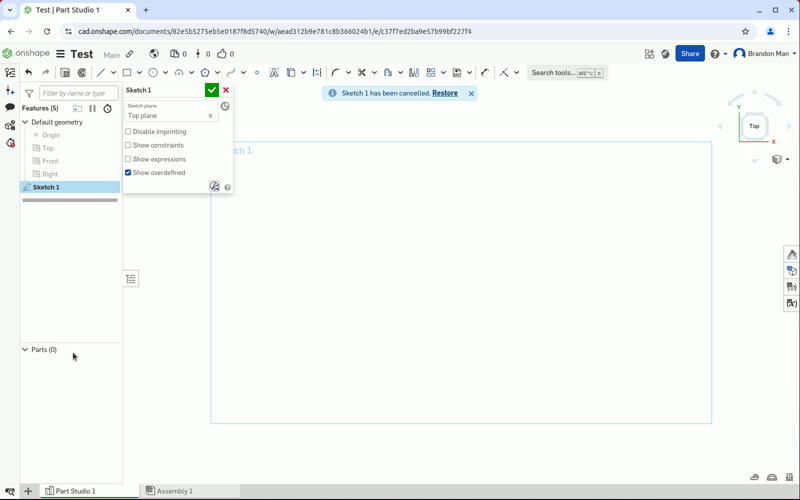
key(y)
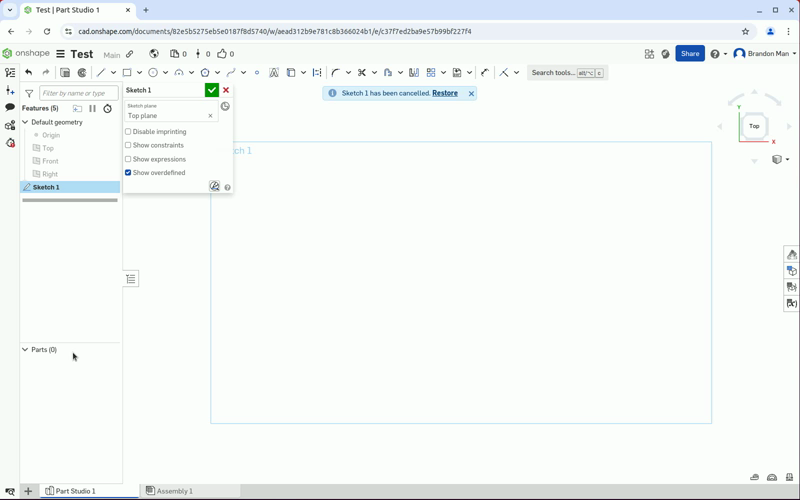
key(l)
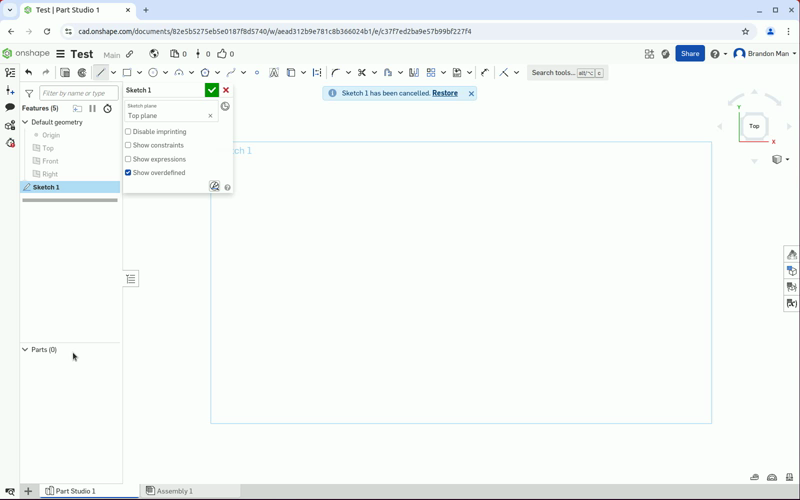
key_down(shift)
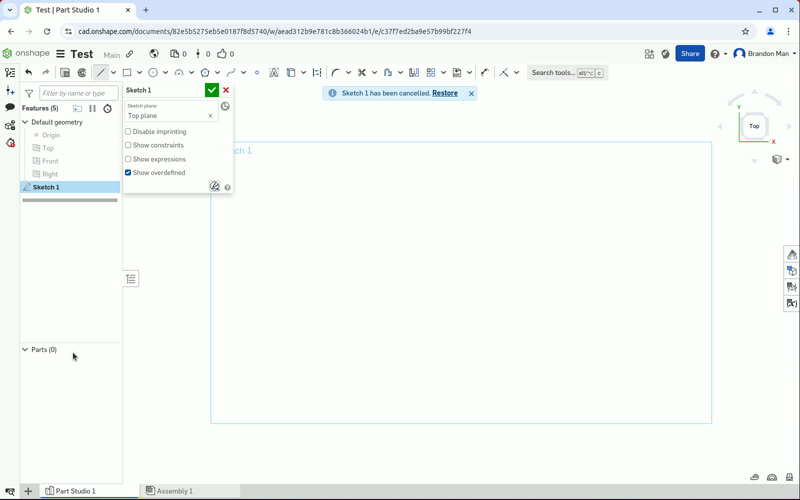
mouse_move(429, 324)
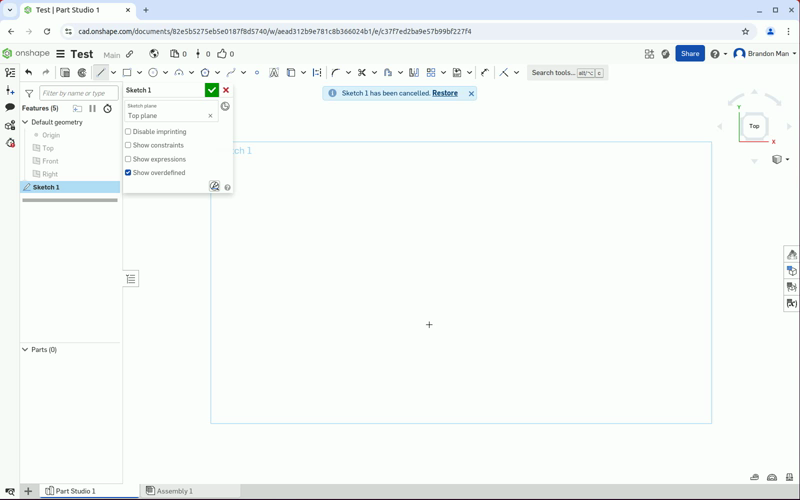
click(429, 324)
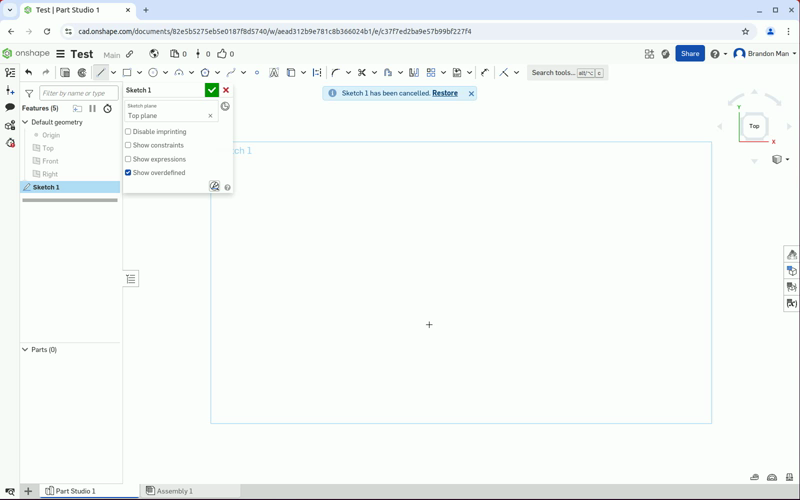
key_up(shift)
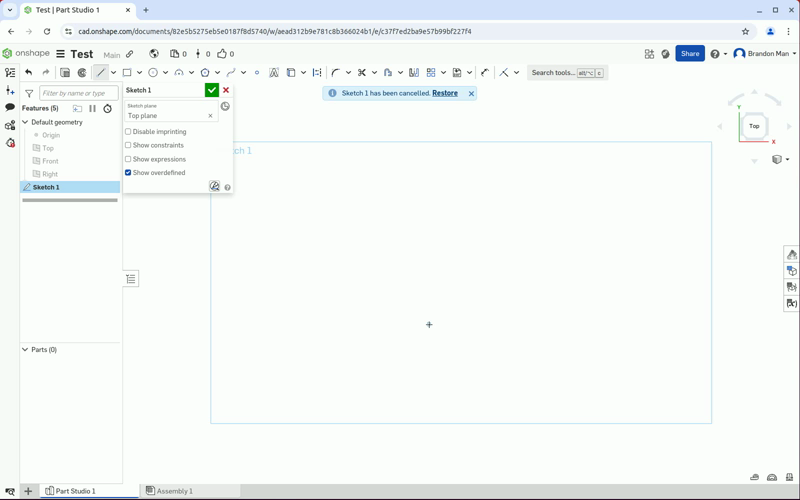
key_down(shift)
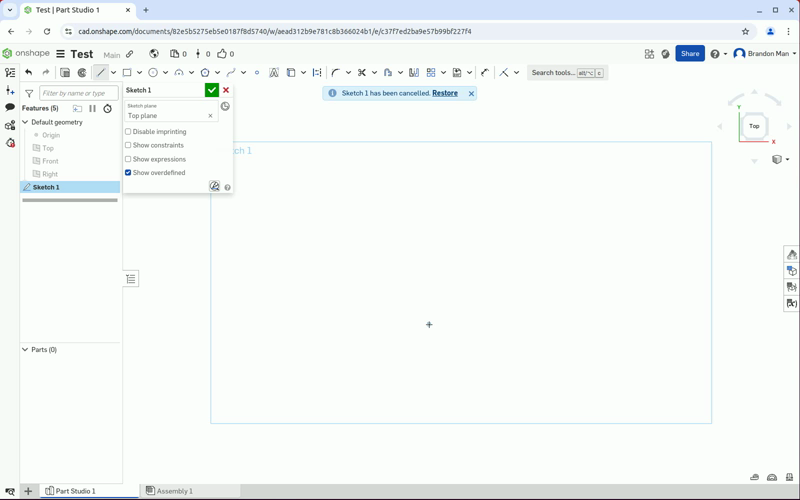
mouse_move(491, 324)
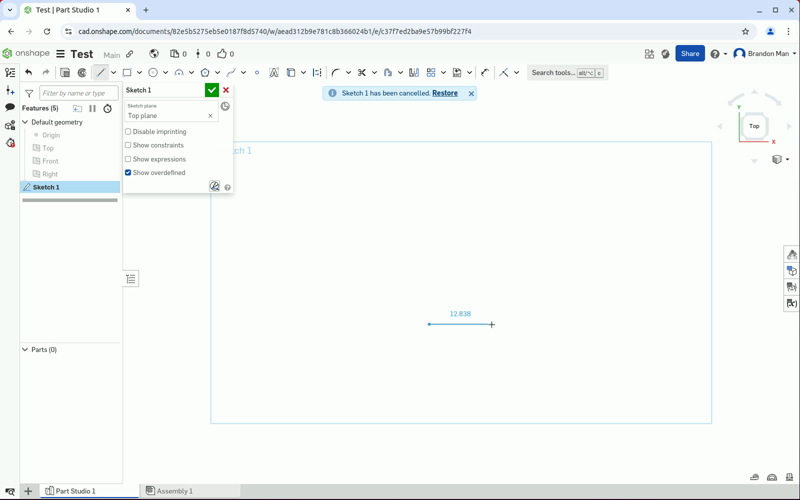
click(491, 324)
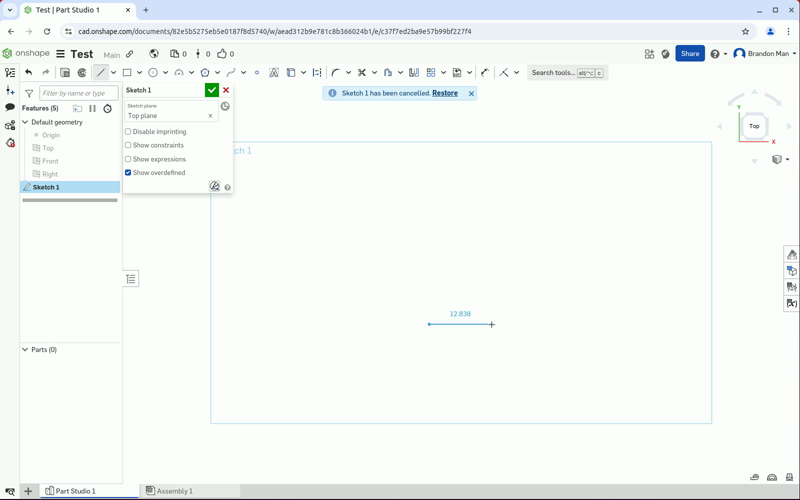
key_up(shift)
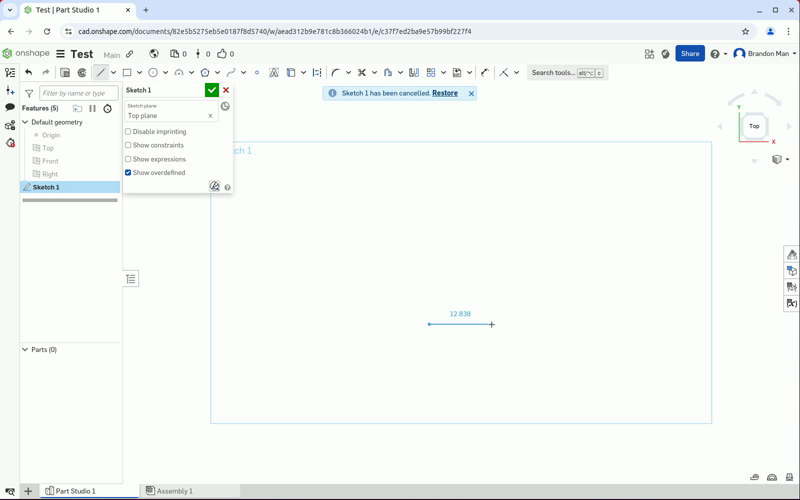
key_down(shift)
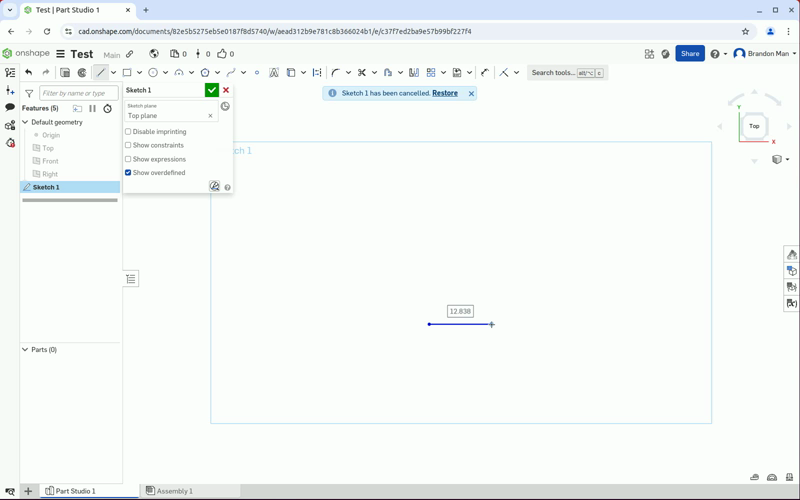
mouse_move(491, 241)
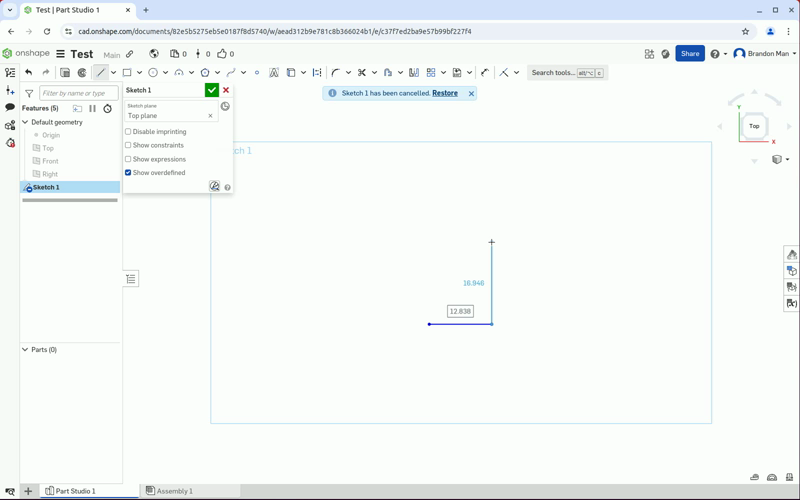
click(491, 241)
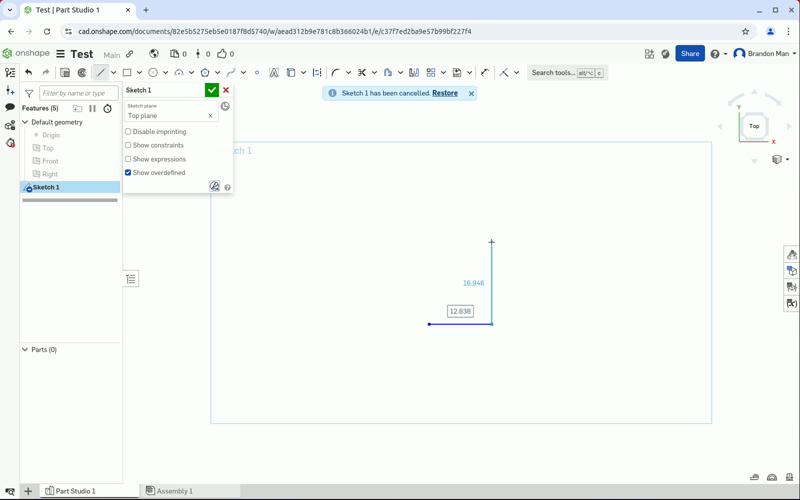
key_up(shift)
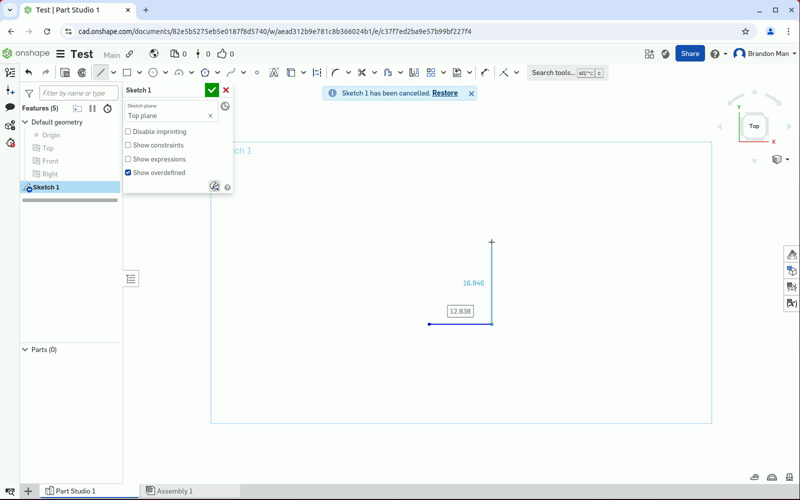
key_down(shift)
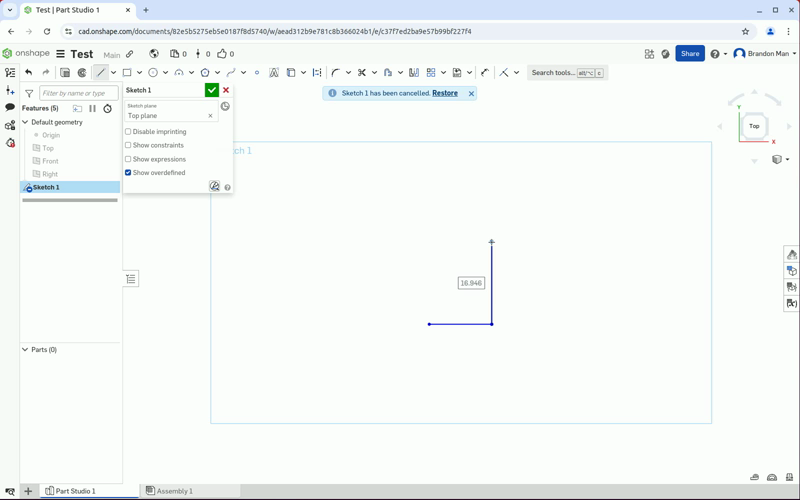
mouse_move(429, 241)
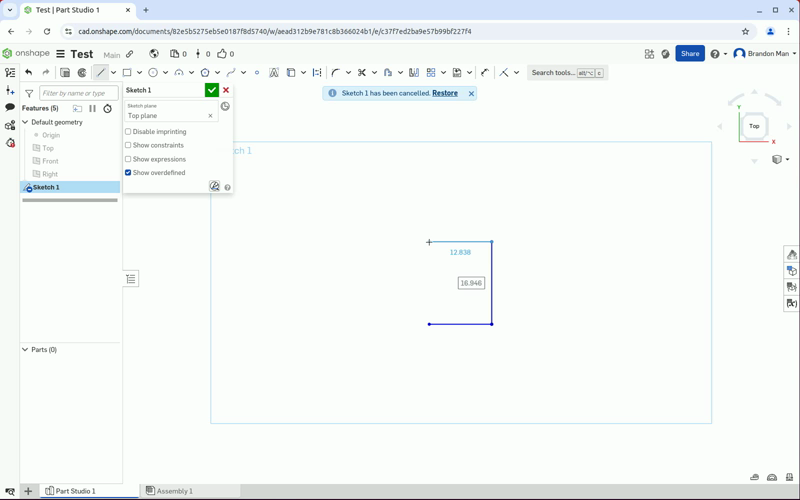
click(429, 241)
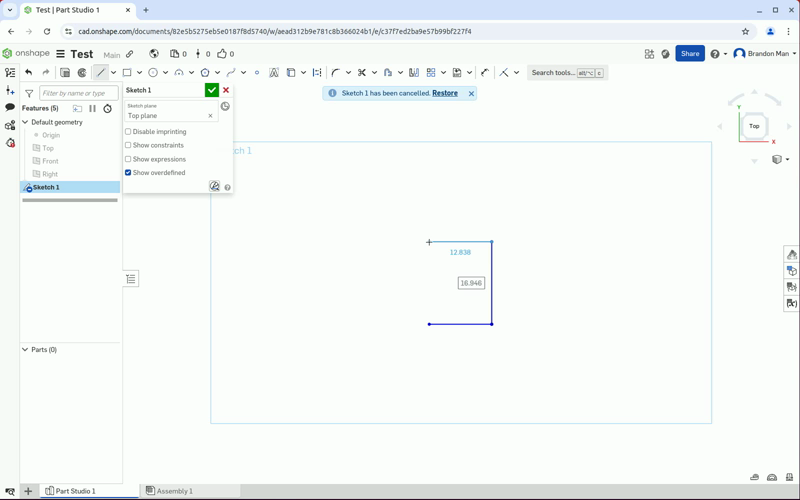
key_up(shift)
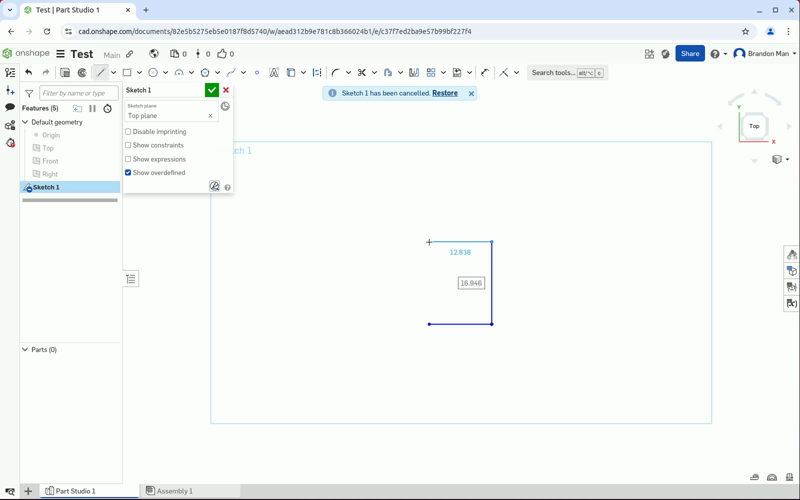
key_down(shift)
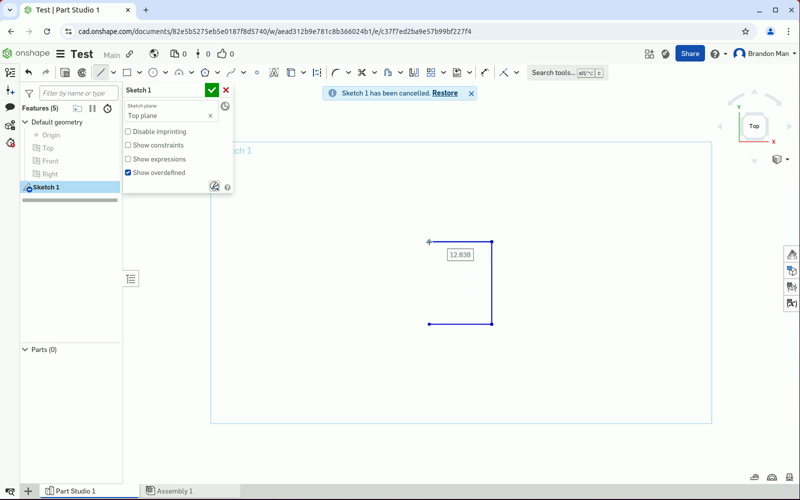
mouse_move(429, 324)
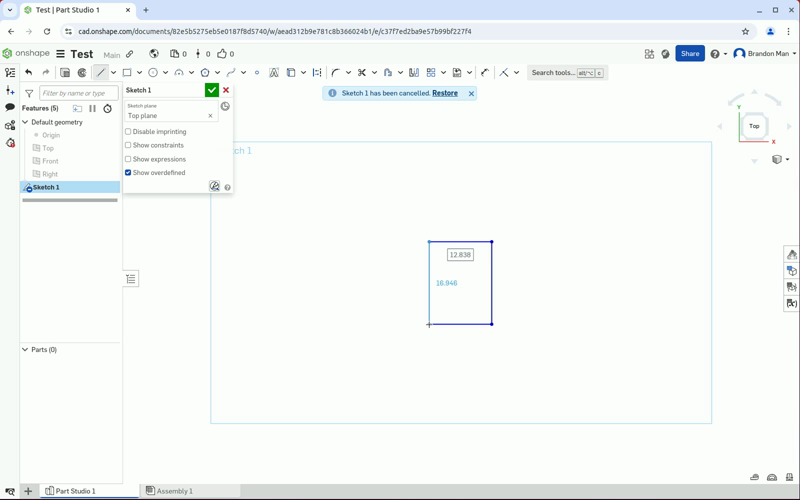
key_up(shift)
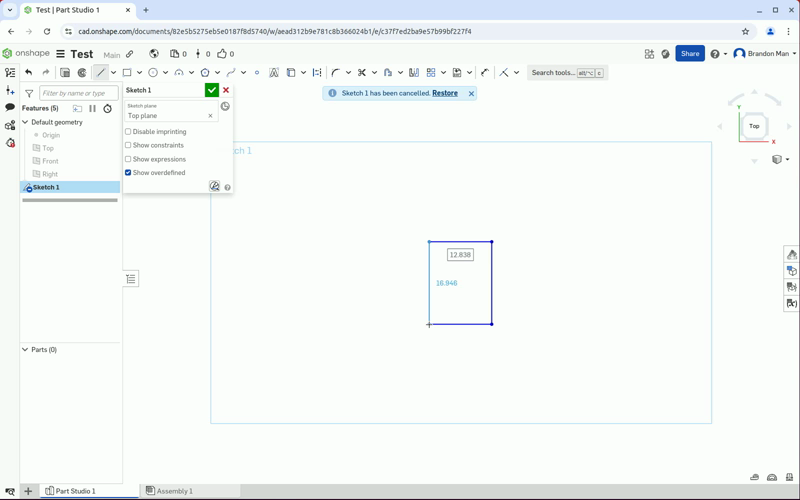
click(429, 324)
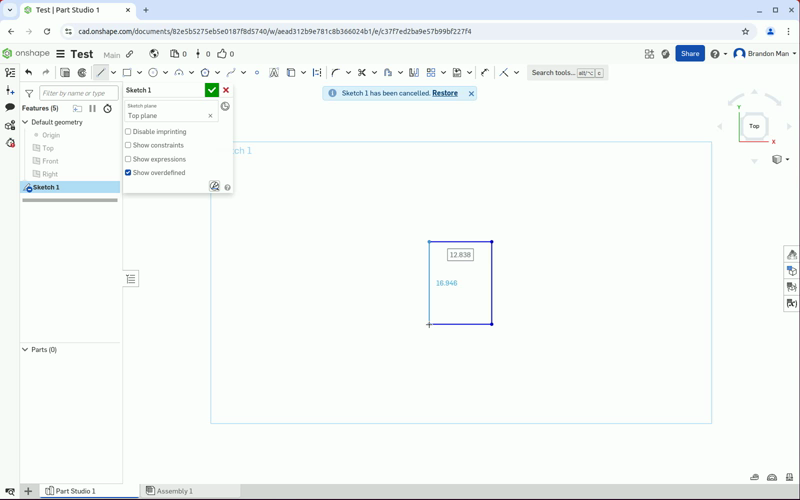
key(esc)
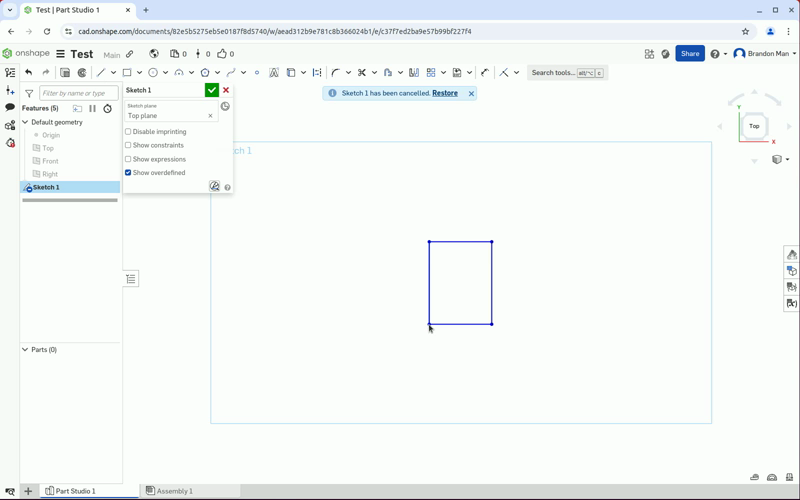
mouse_move(457, 256)
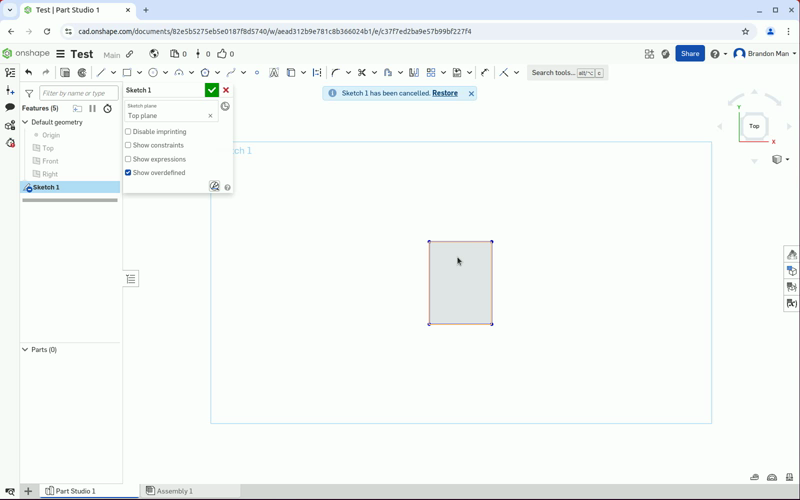
click(457, 256)
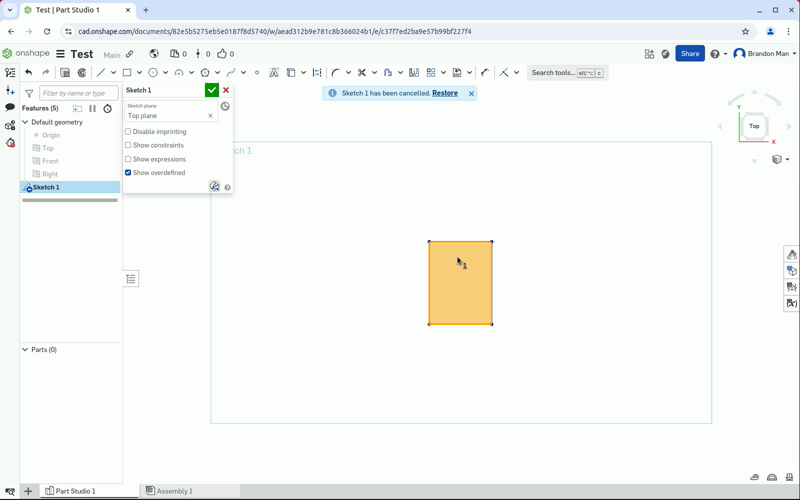
mouse_move(73, 352)
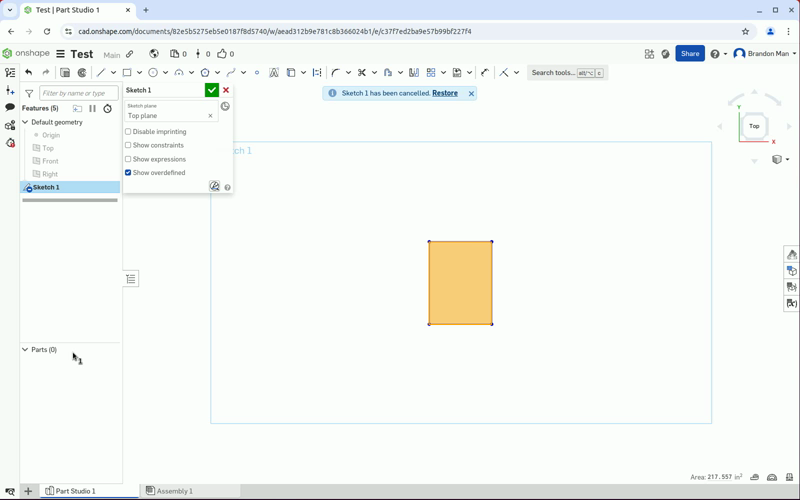
key(shift+y)
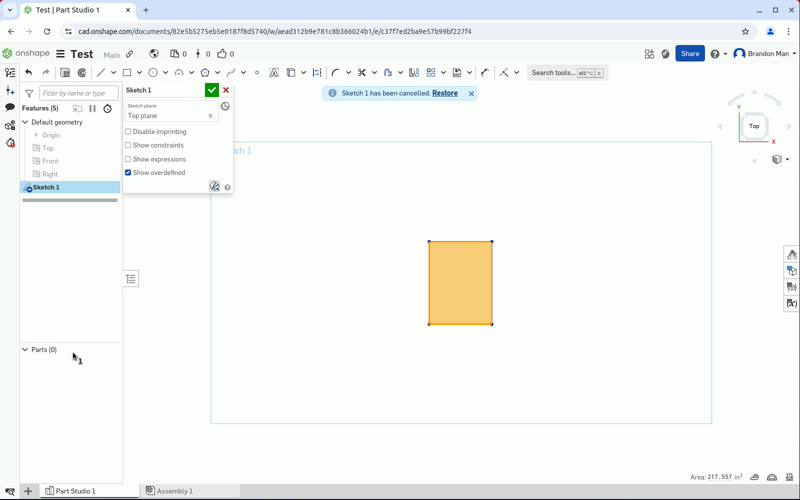
key(shift+e)
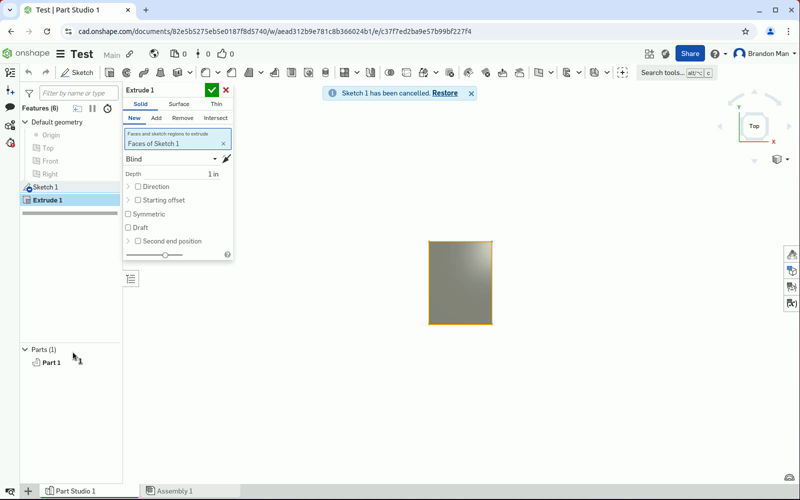
mouse_move(143, 106)
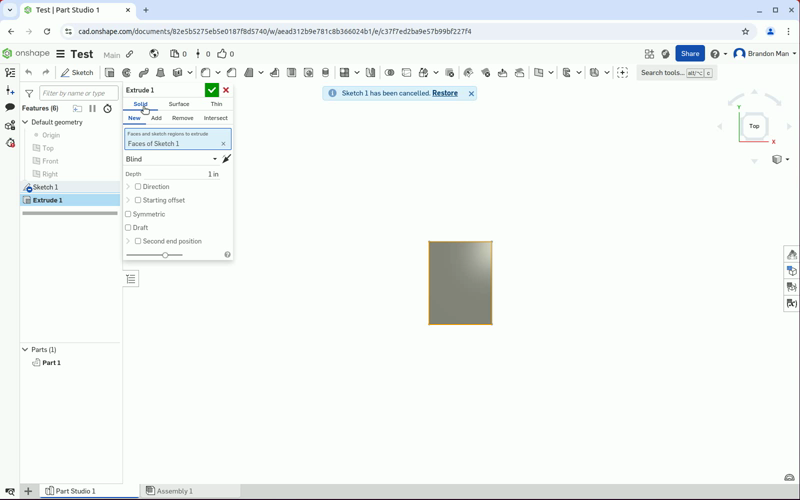
click(143, 106)
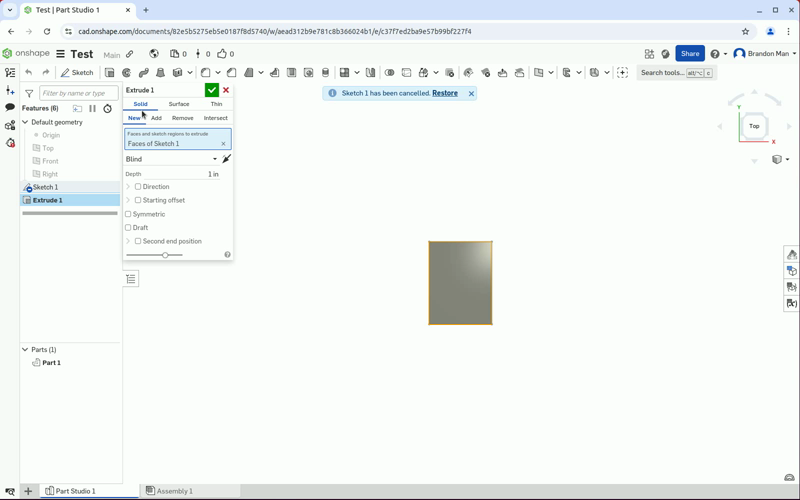
mouse_move(137, 120)
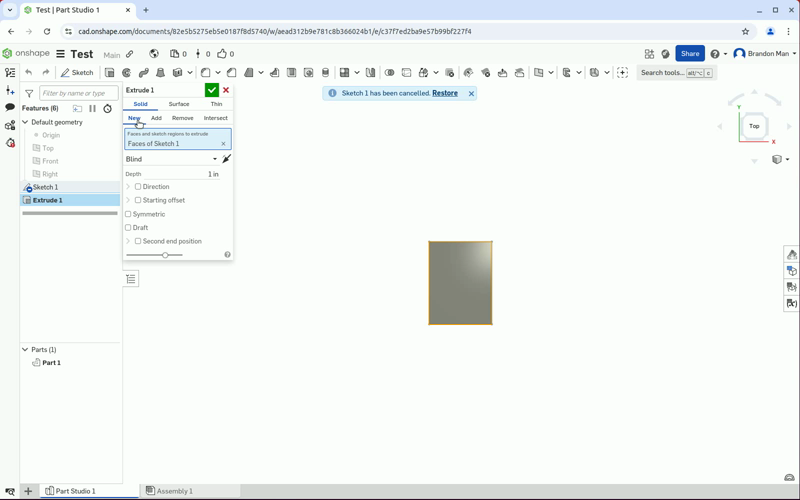
click(137, 120)
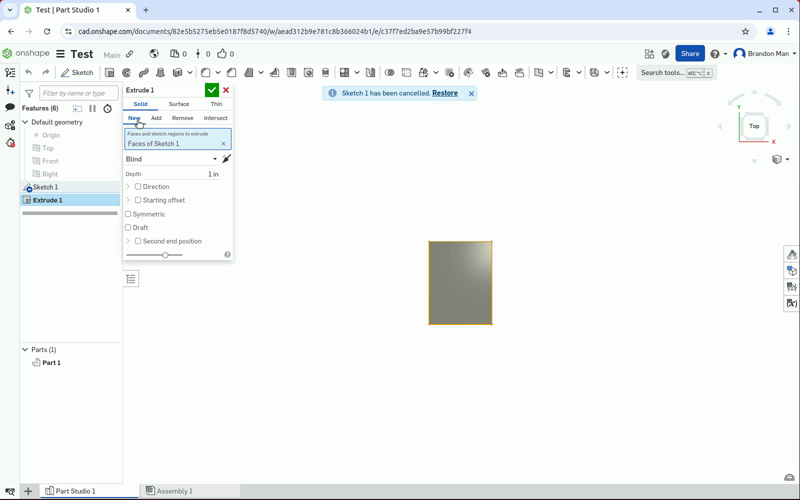
key(tab, 4)
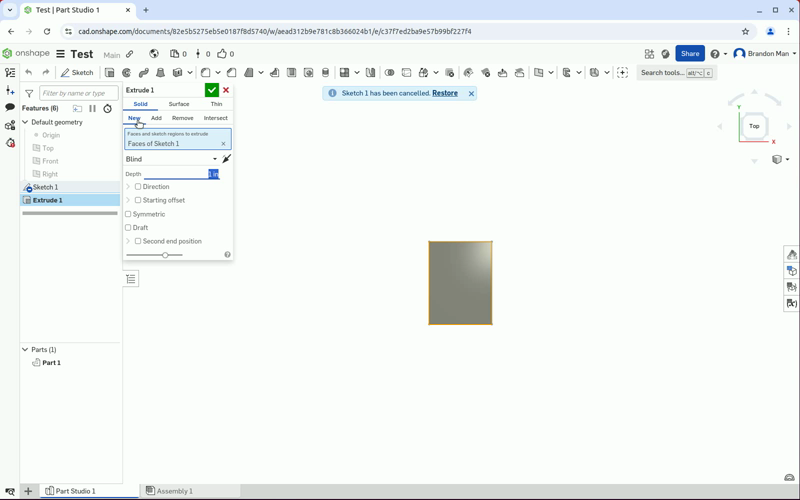
text(23.108)
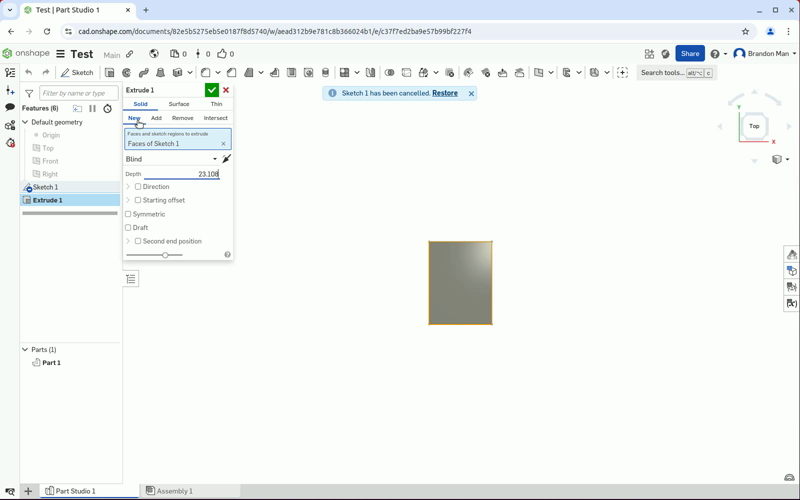
key(enter)
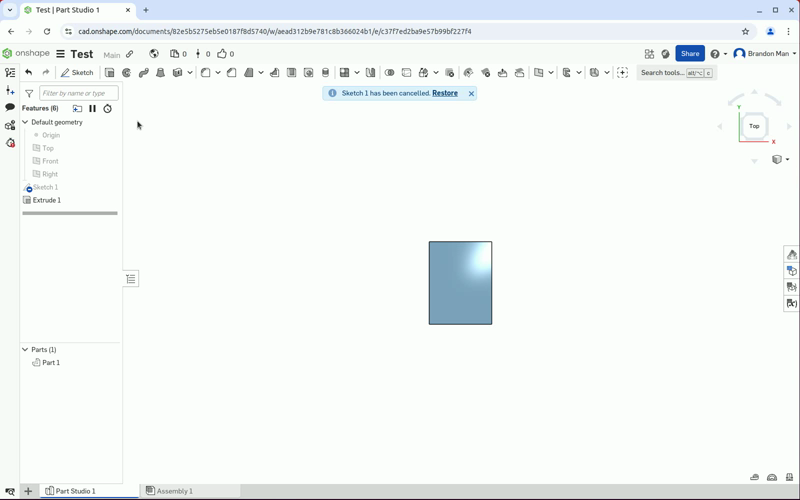
key(shift+h)
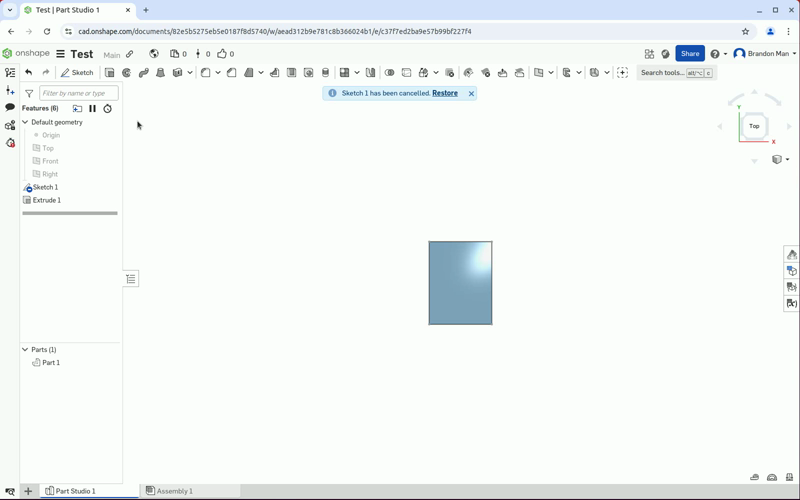
key(shift+h)
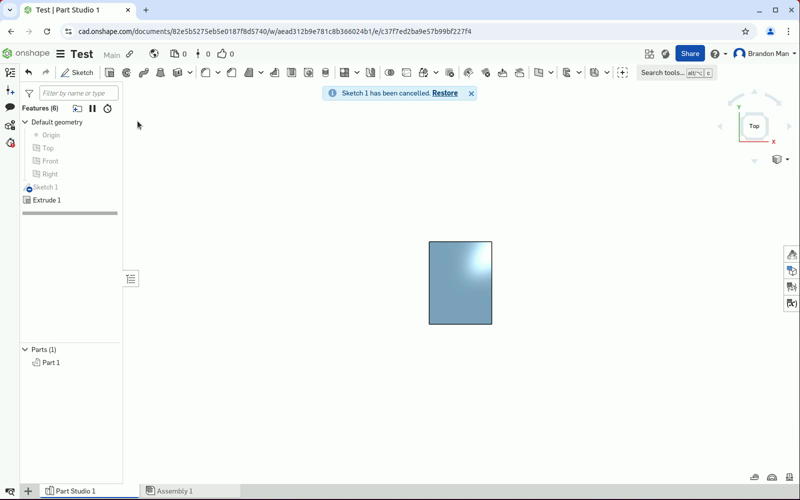
mouse_move(73, 189)
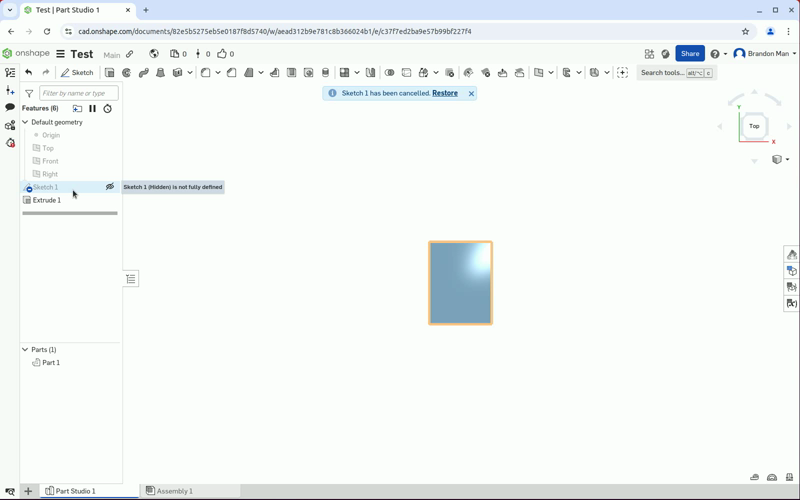
click(73, 189)
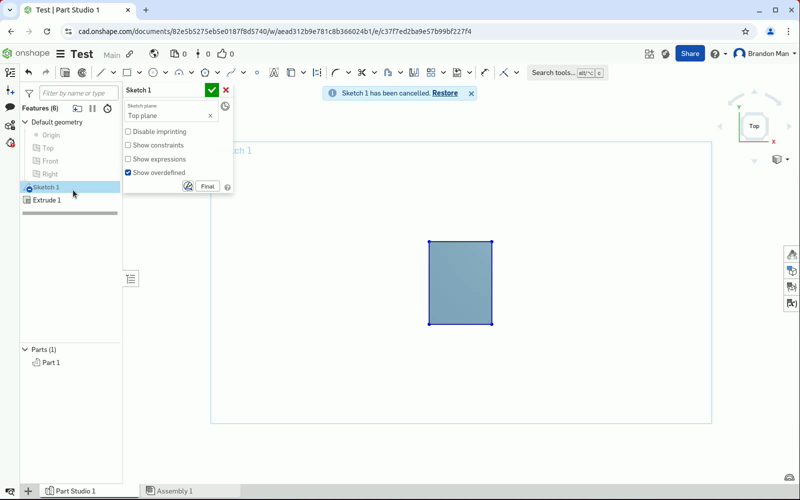
mouse_move(229, 92)
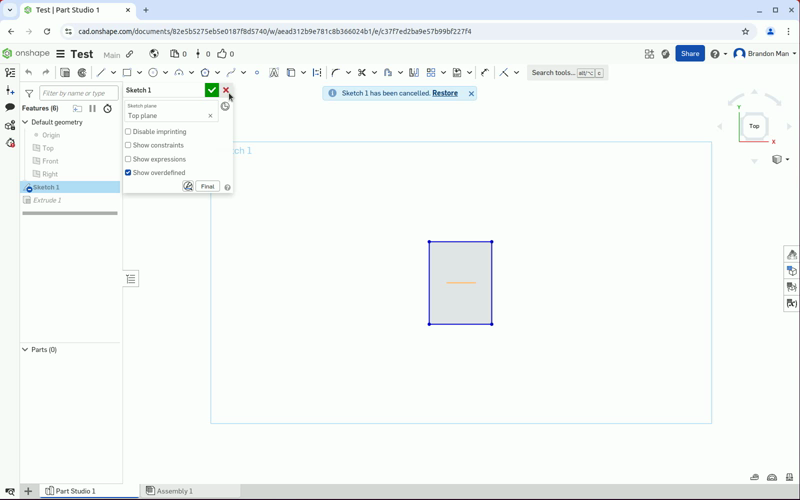
click(229, 92)
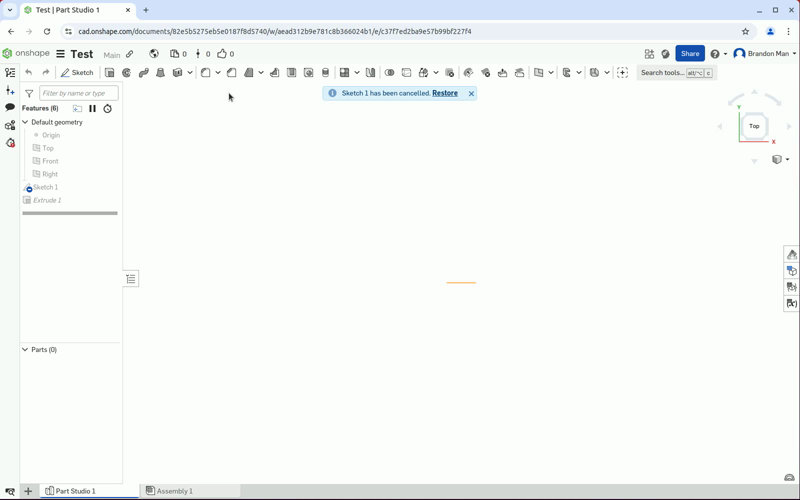
mouse_move(73, 352)
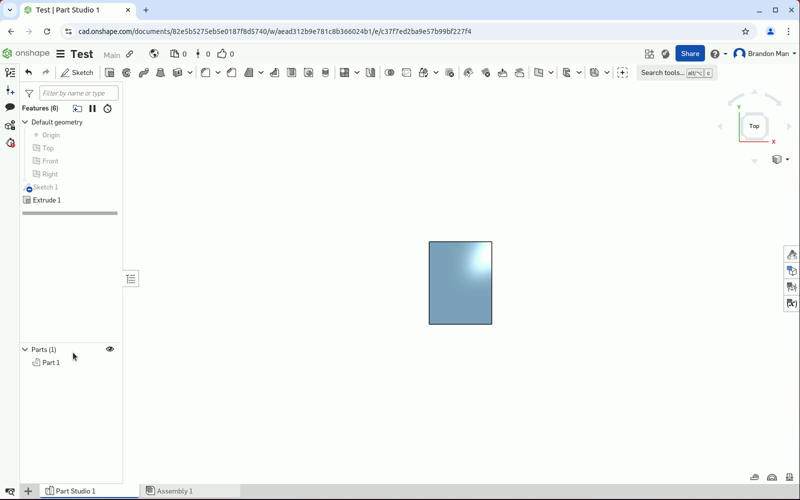
key(y)
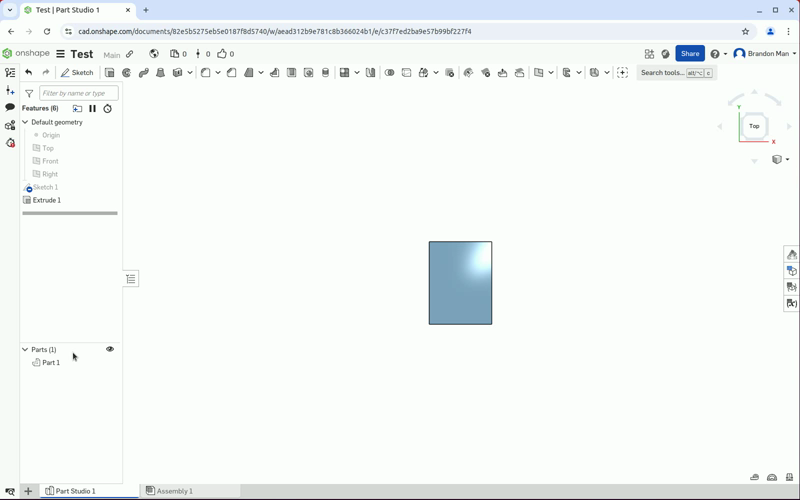
key(shift+p)
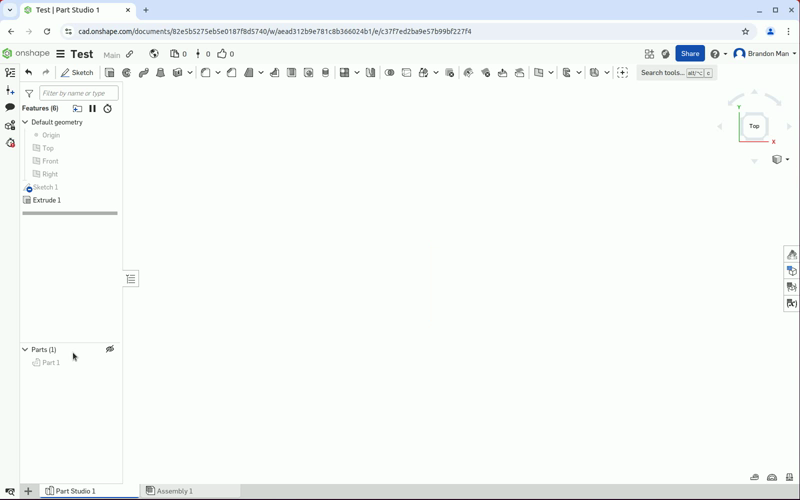
key(space)
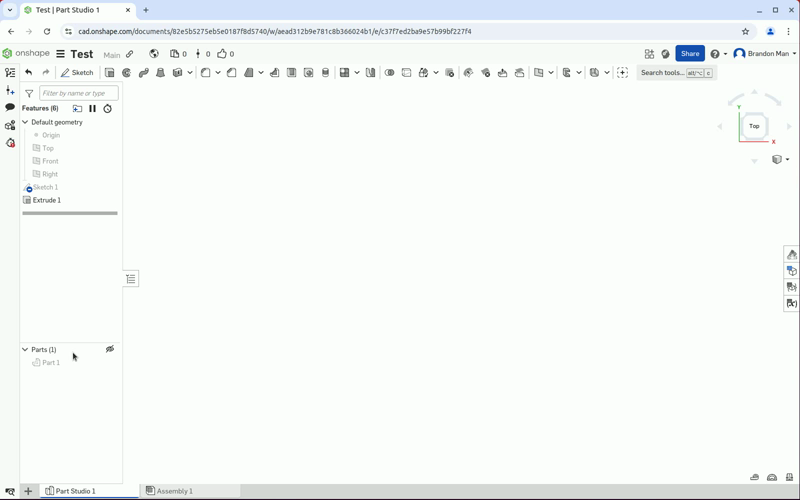
key_down(shift)
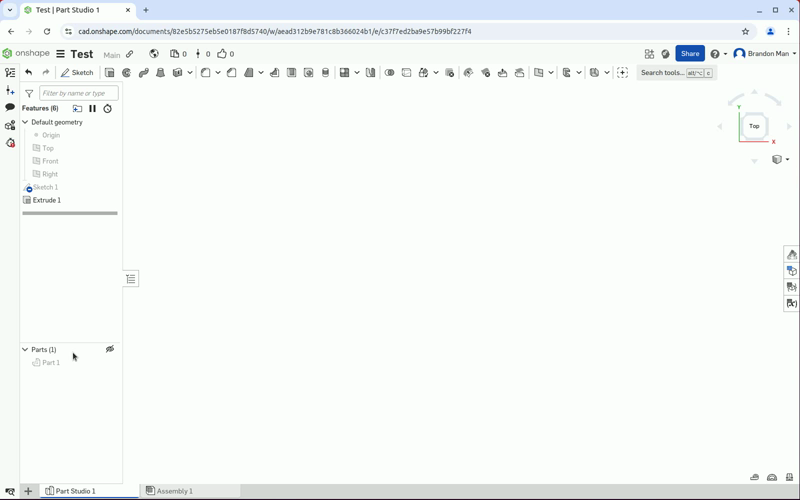
key(up)
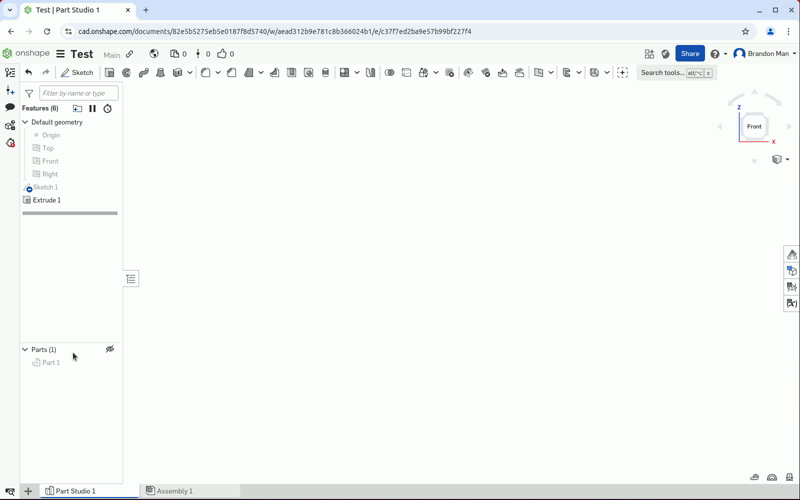
key_up(shift)
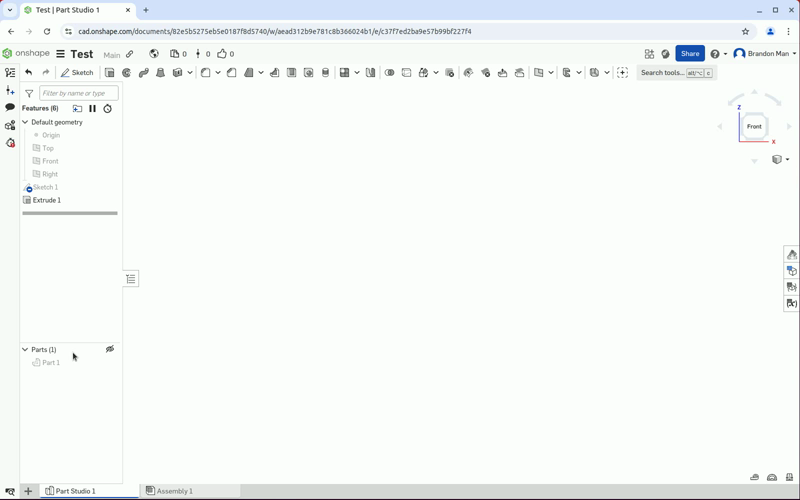
mouse_move(73, 352)
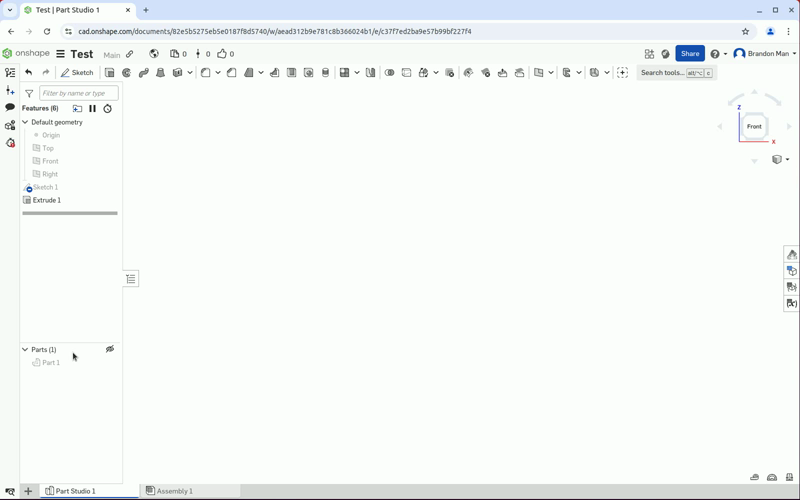
key(shift+y)
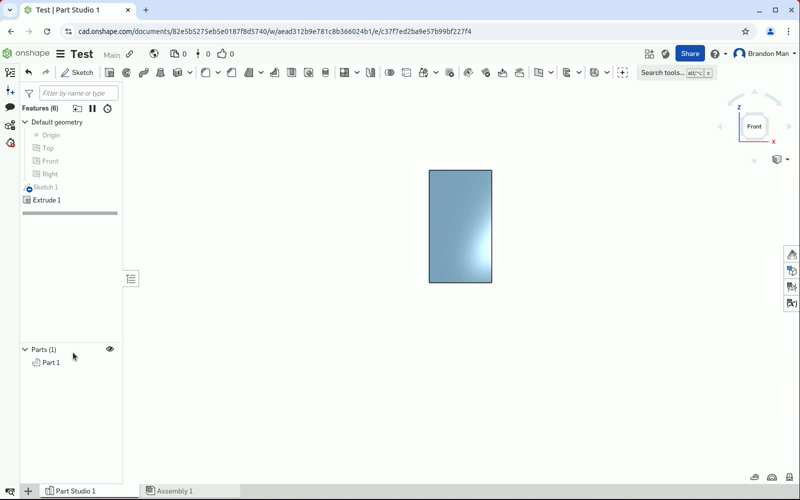
mouse_move(541, 75)
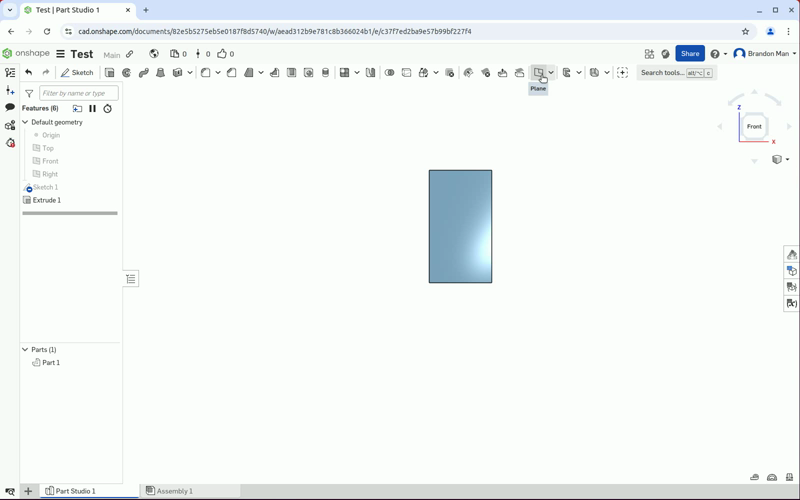
click(541, 75)
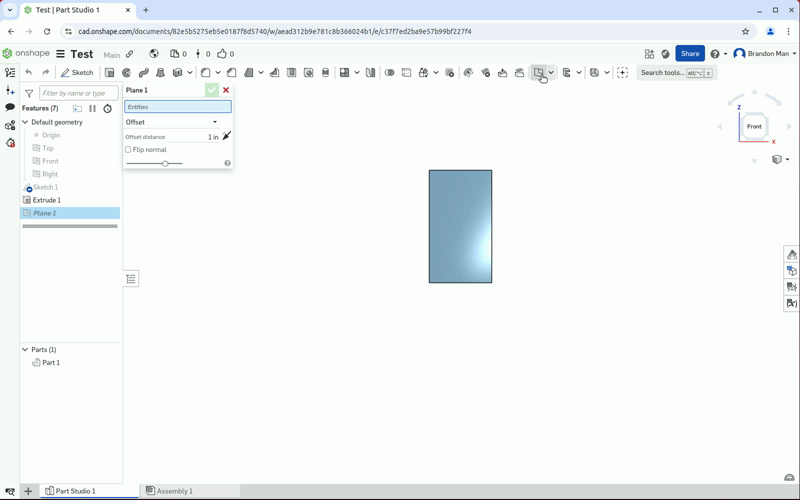
mouse_move(73, 163)
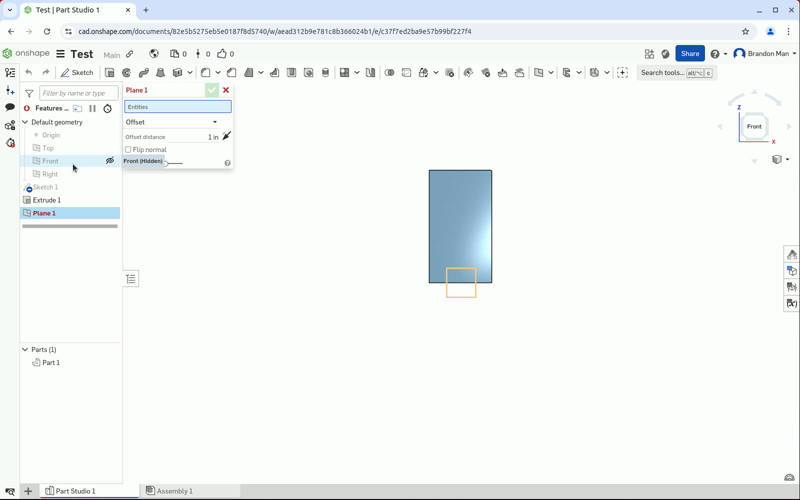
click(73, 163)
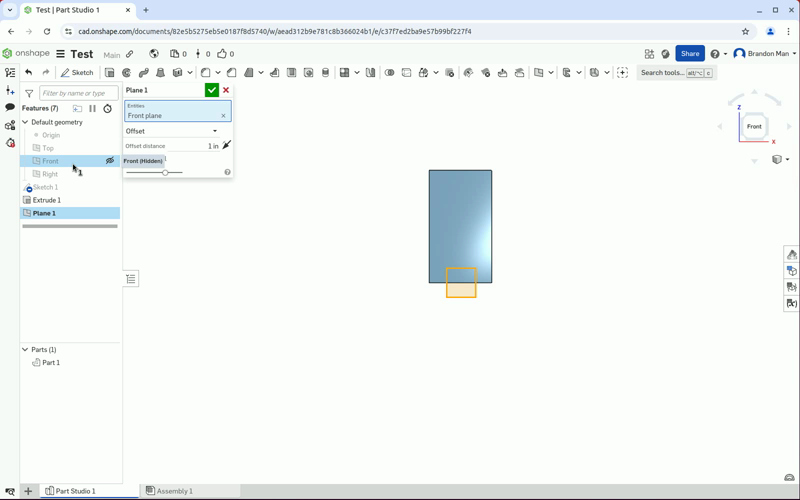
key(tab, 2)
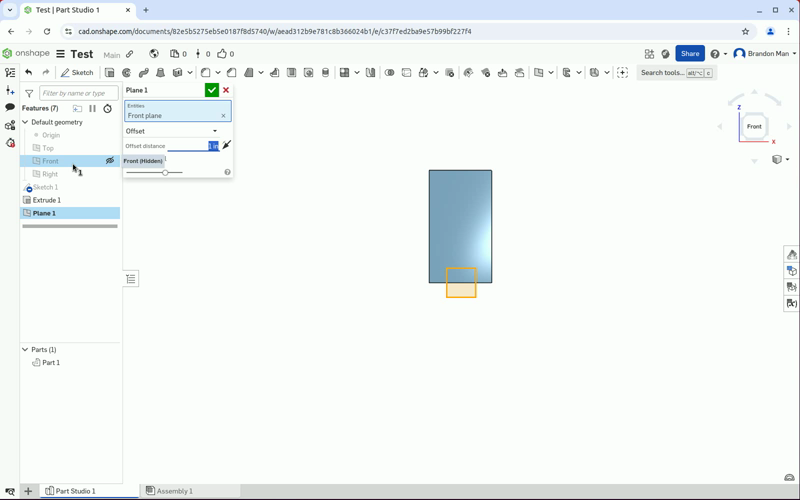
text(8.411)
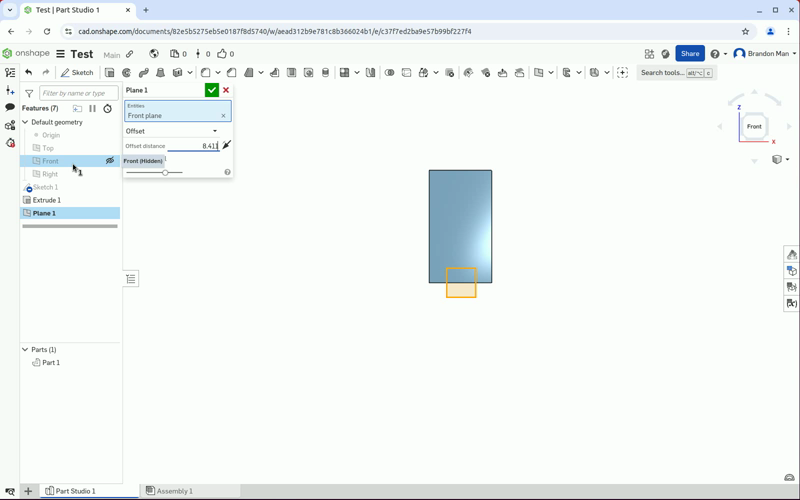
key(enter, 2)
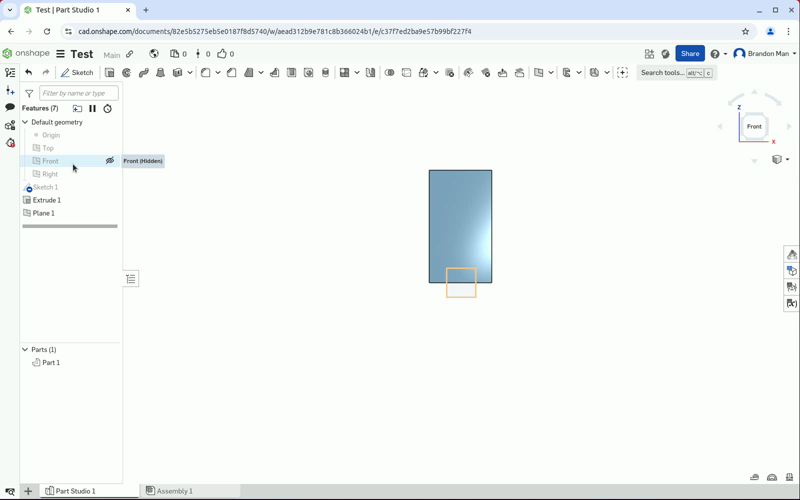
key(shift+s)
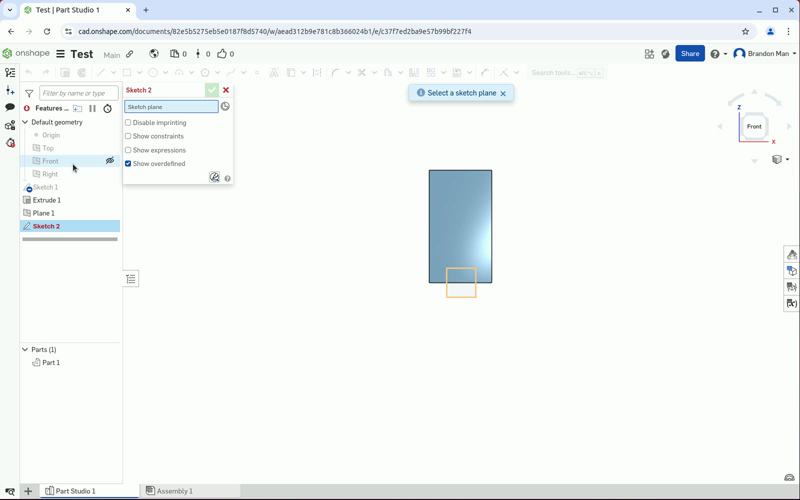
mouse_move(73, 215)
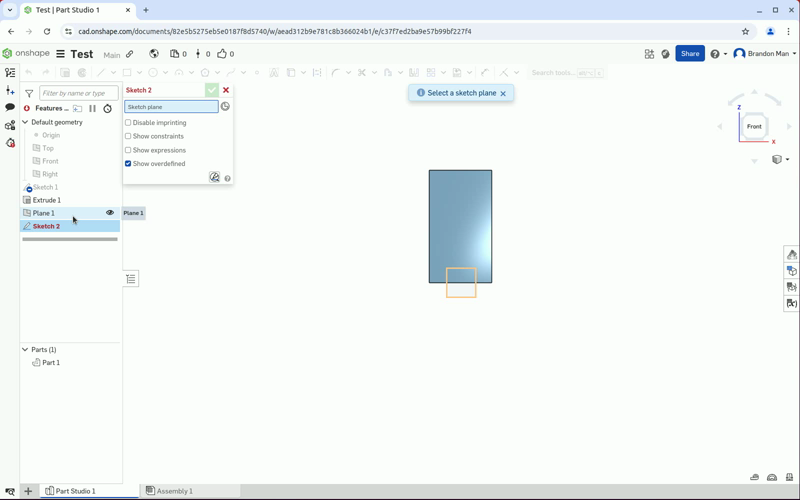
click(73, 215)
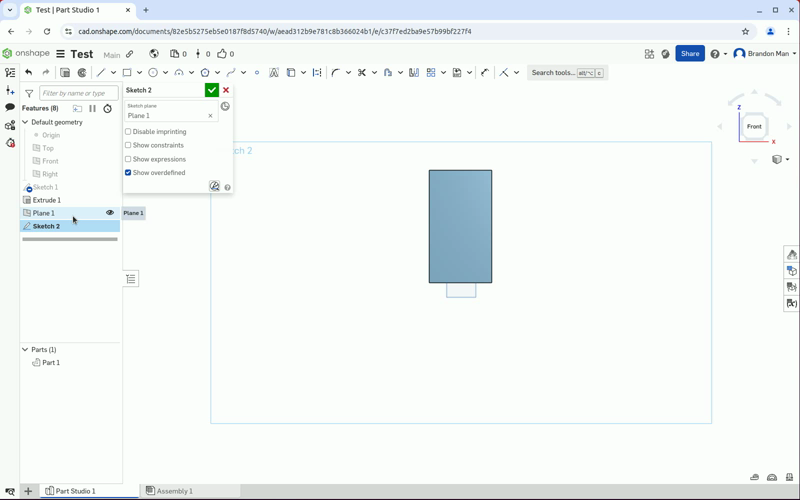
mouse_move(73, 352)
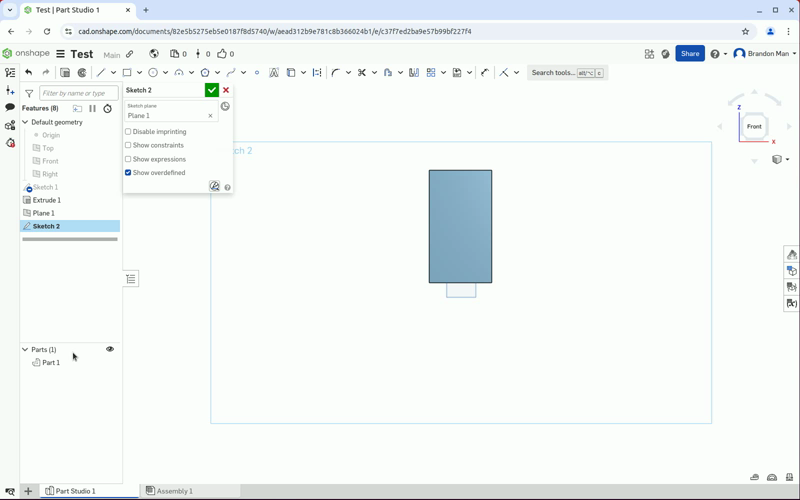
key(y)
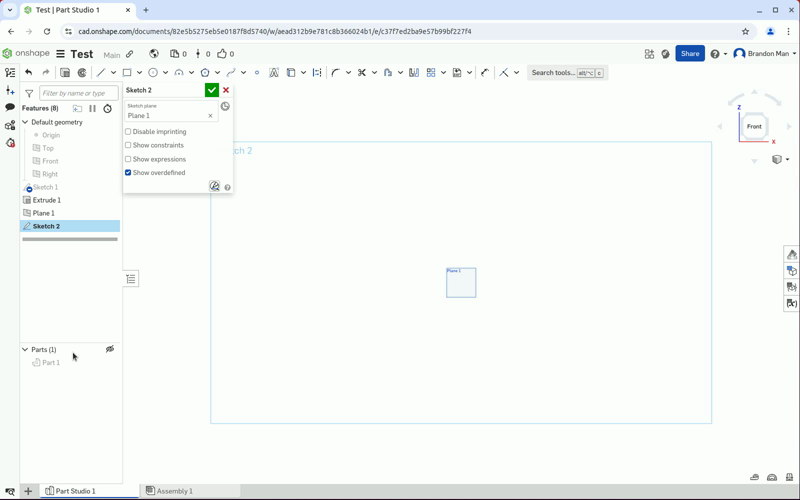
key(l)
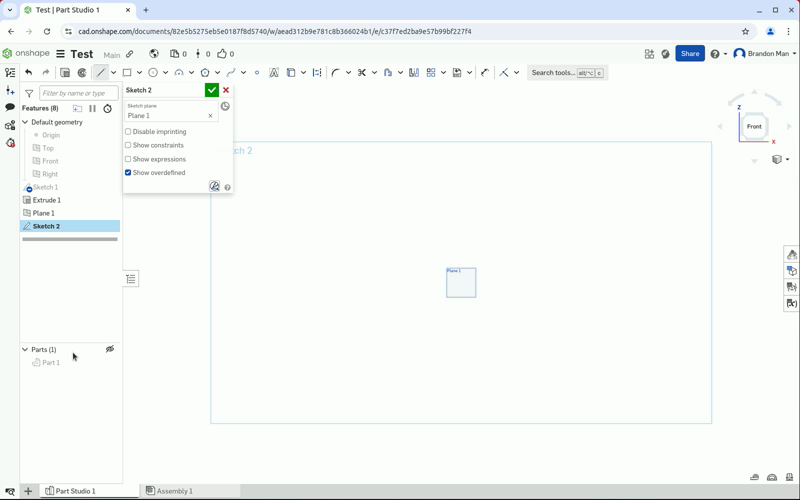
key_down(shift)
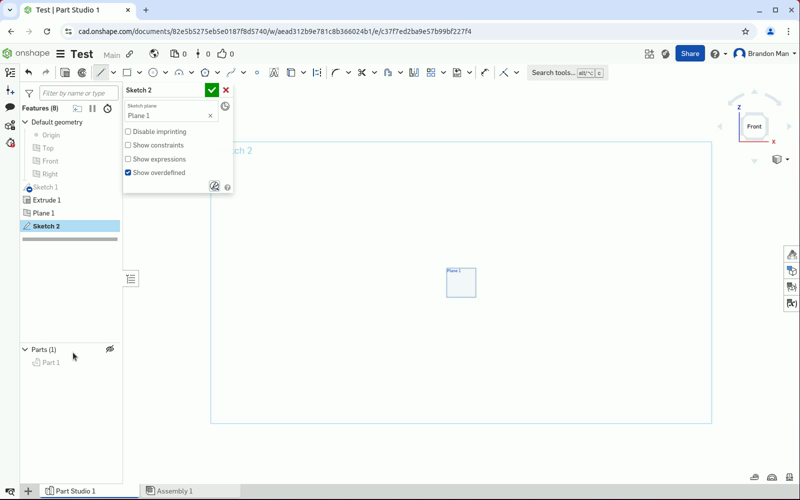
mouse_move(432, 280)
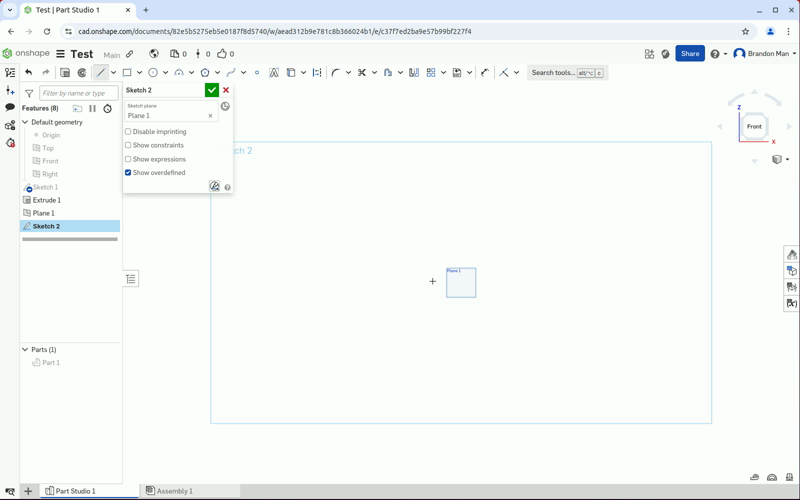
click(432, 280)
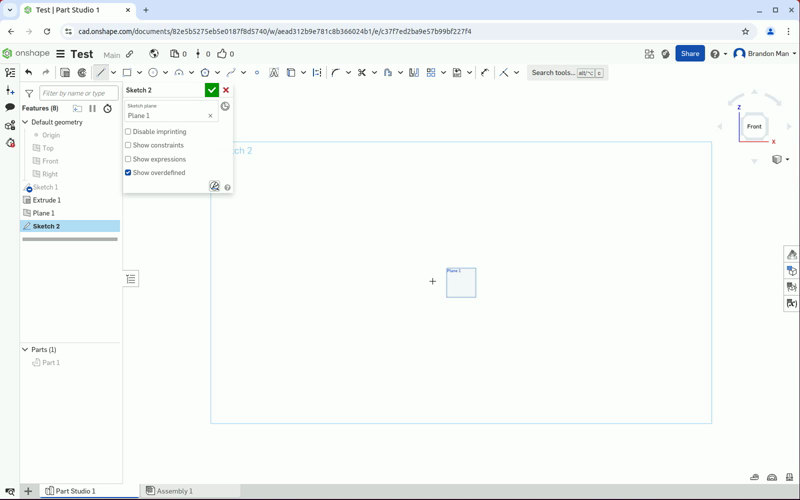
key_up(shift)
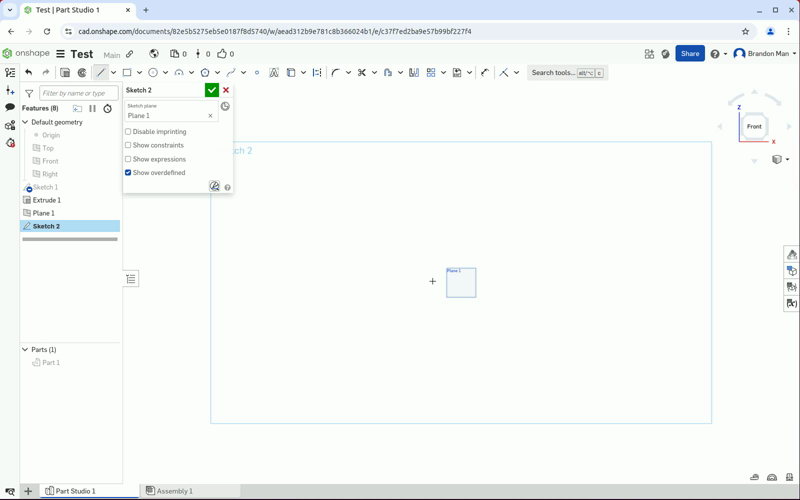
key_down(shift)
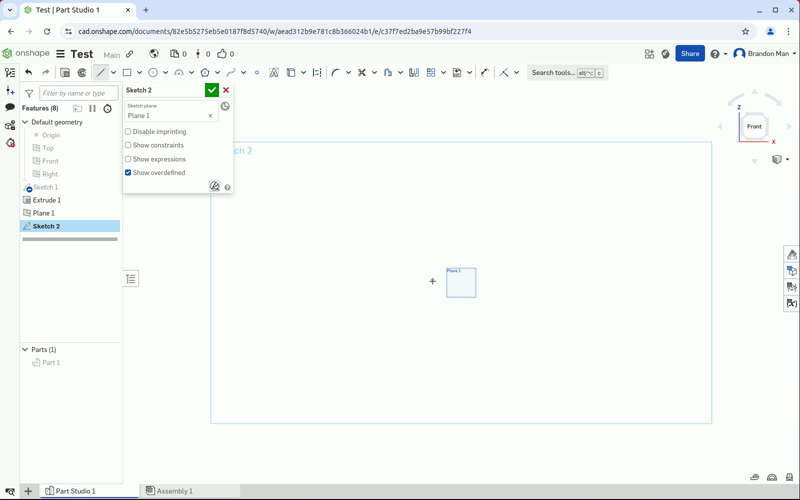
mouse_move(462, 280)
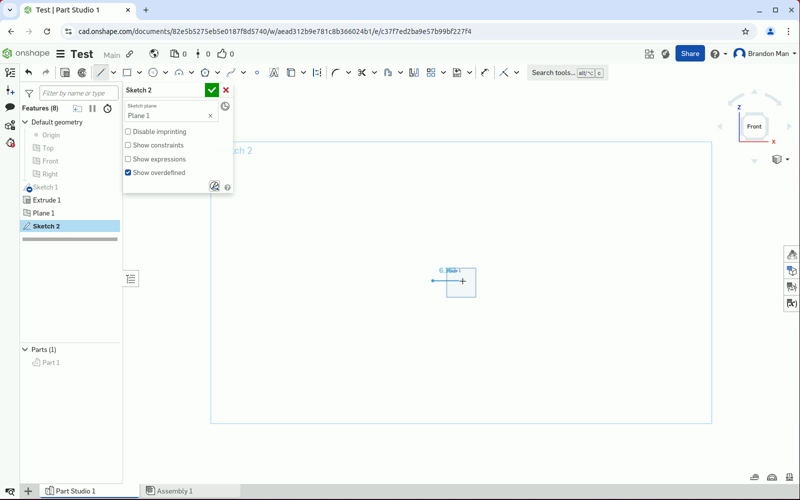
mouse_move(489, 280)
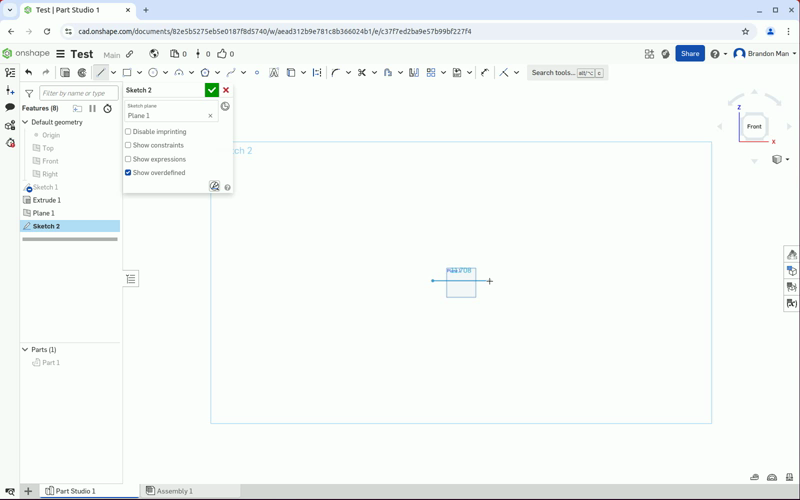
click(489, 280)
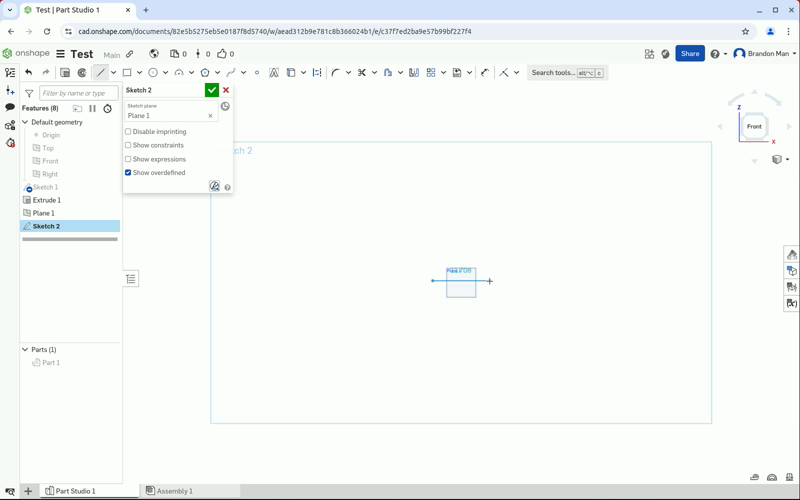
key_up(shift)
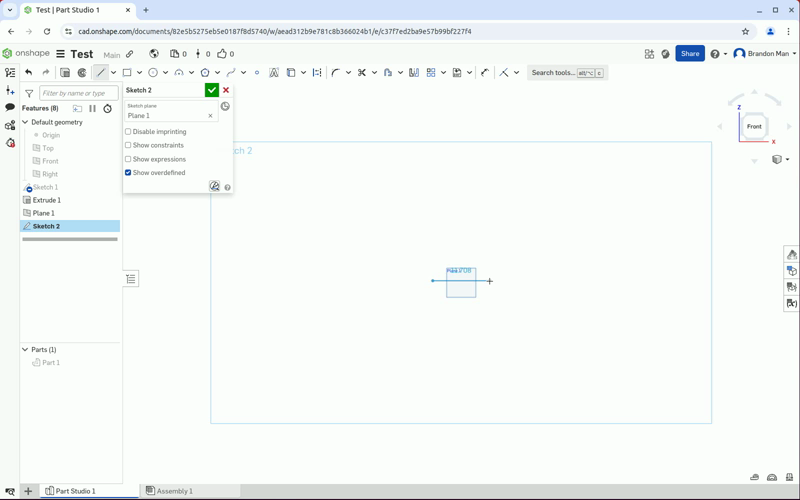
key_down(shift)
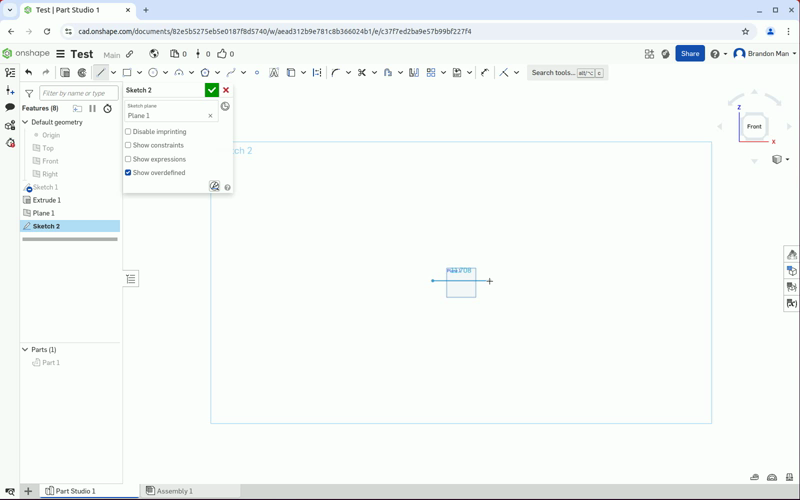
mouse_move(489, 173)
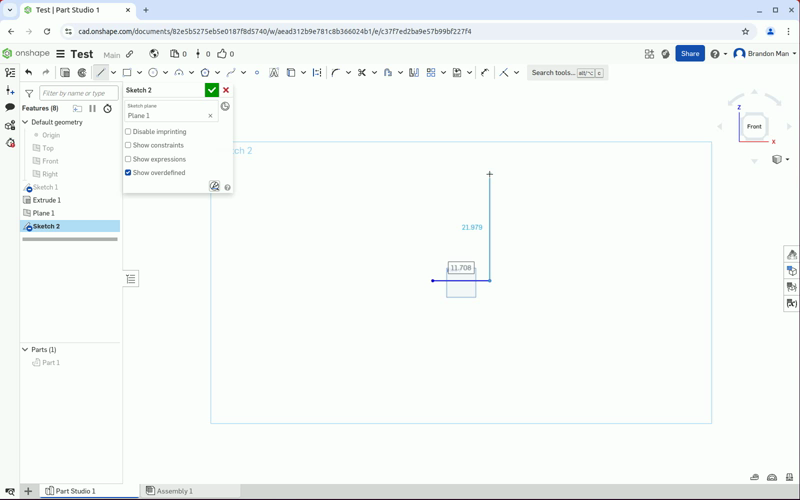
click(489, 173)
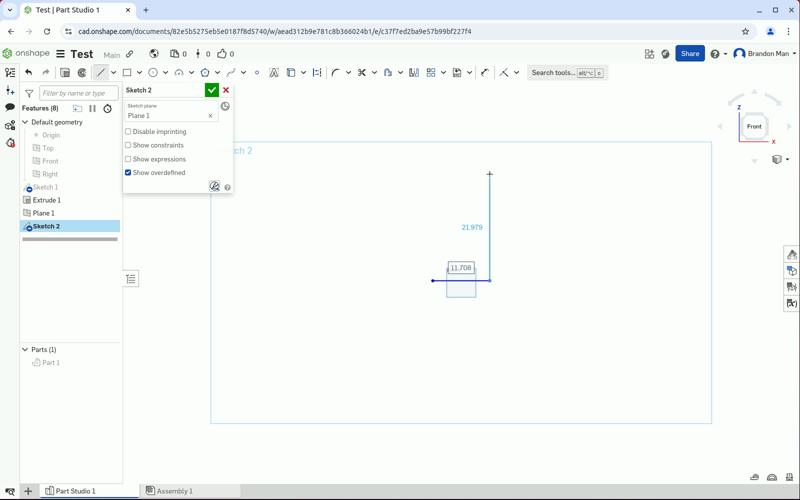
key_up(shift)
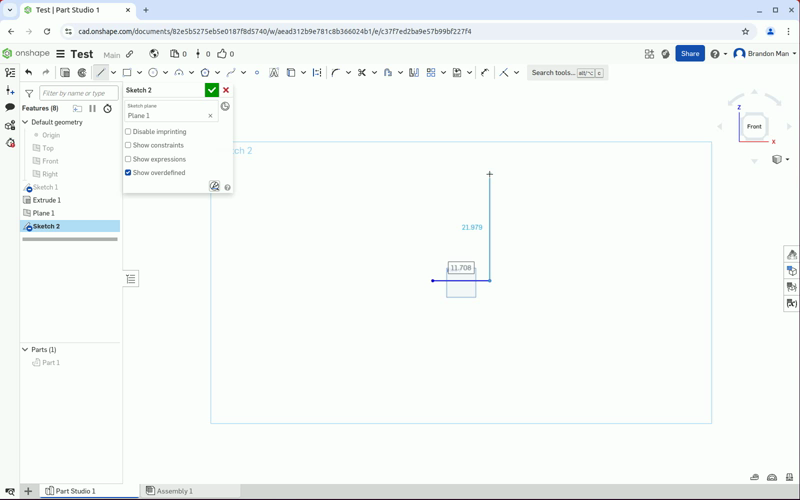
key_down(shift)
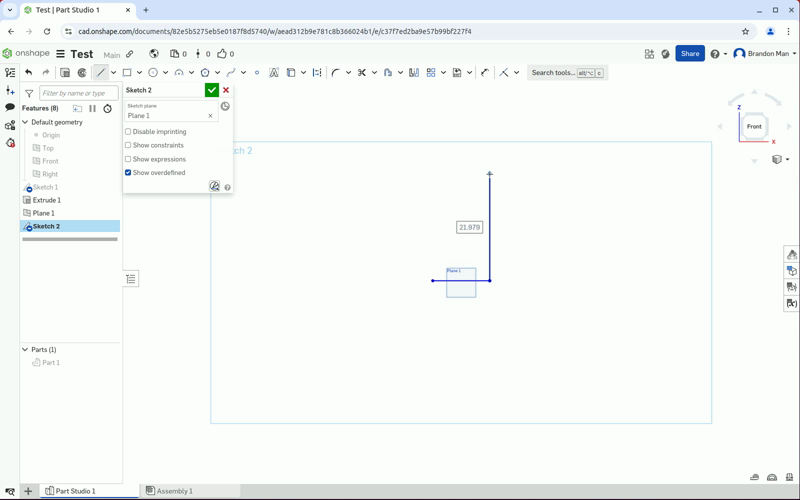
mouse_move(519, 173)
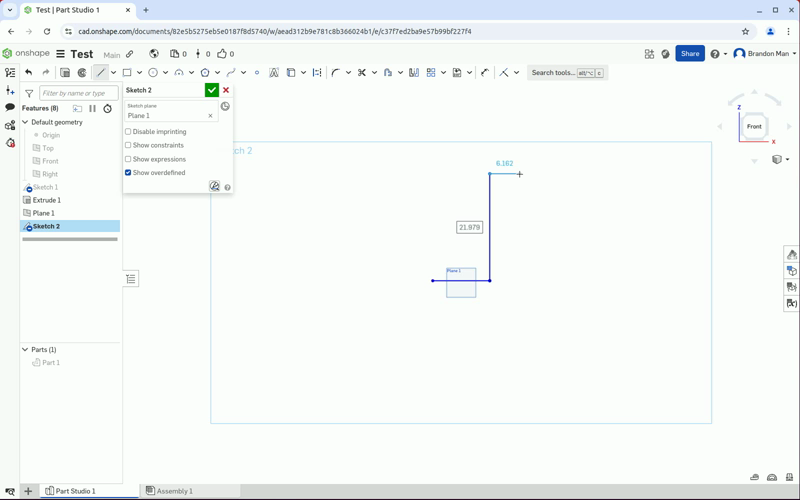
mouse_move(432, 173)
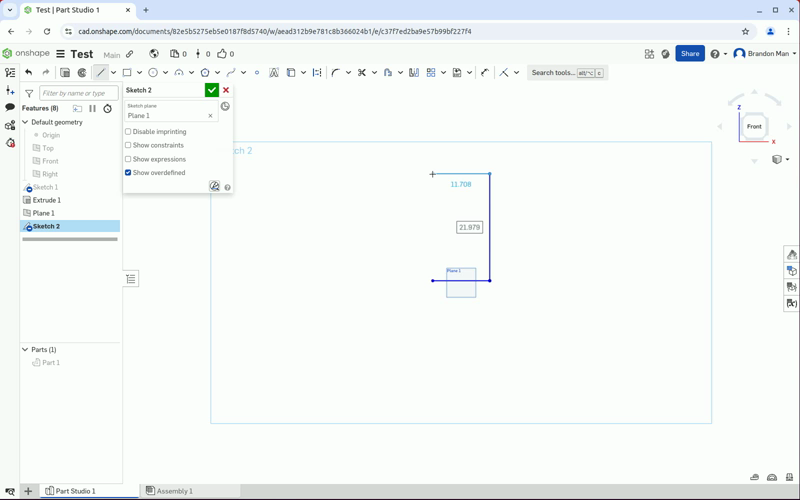
click(432, 173)
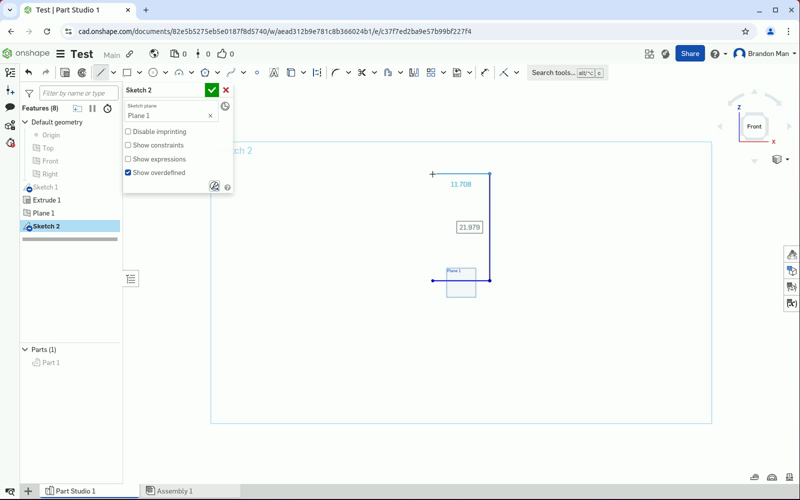
key_up(shift)
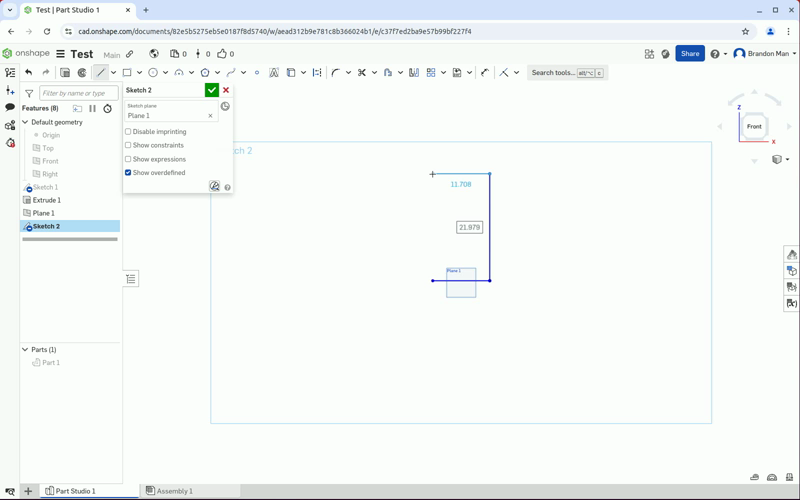
key_down(shift)
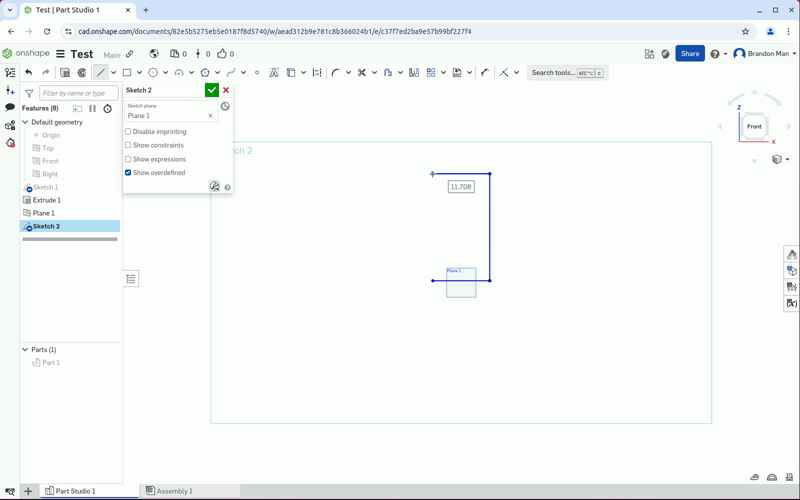
mouse_move(432, 280)
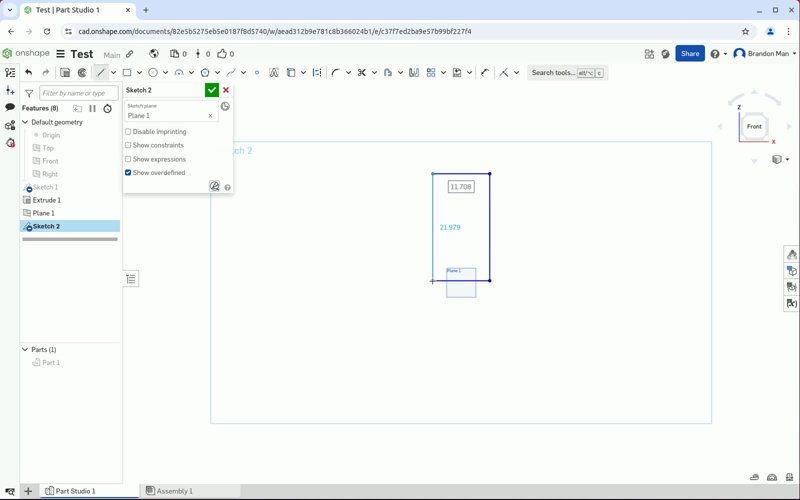
key_up(shift)
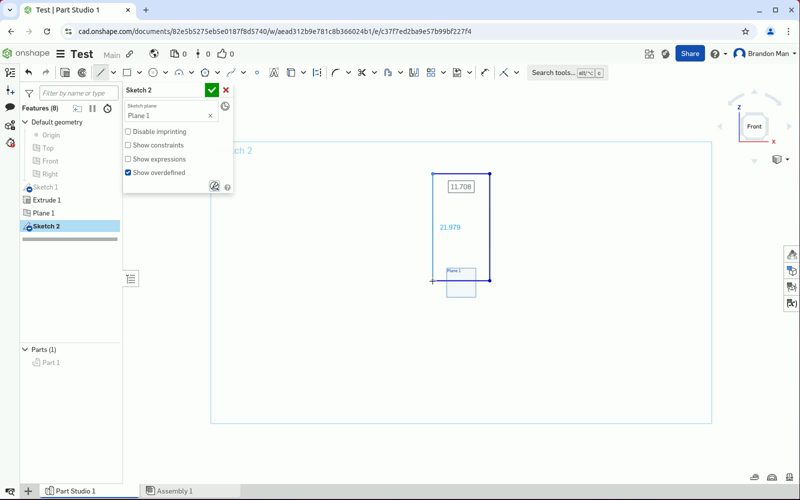
click(432, 280)
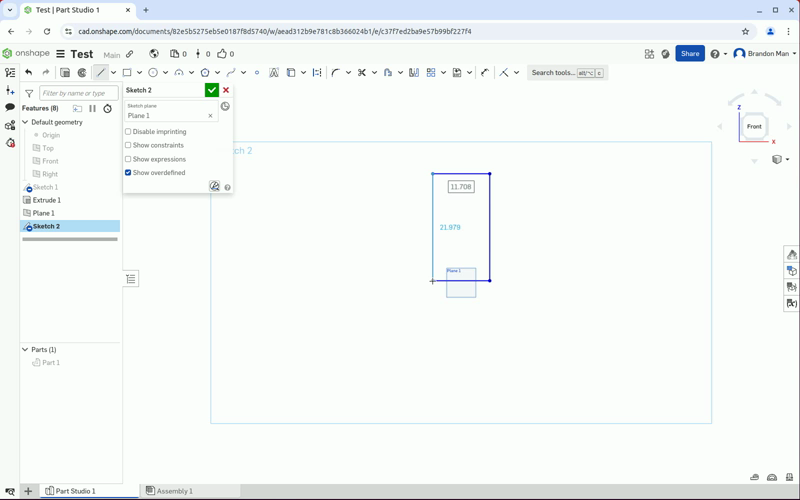
key(esc)
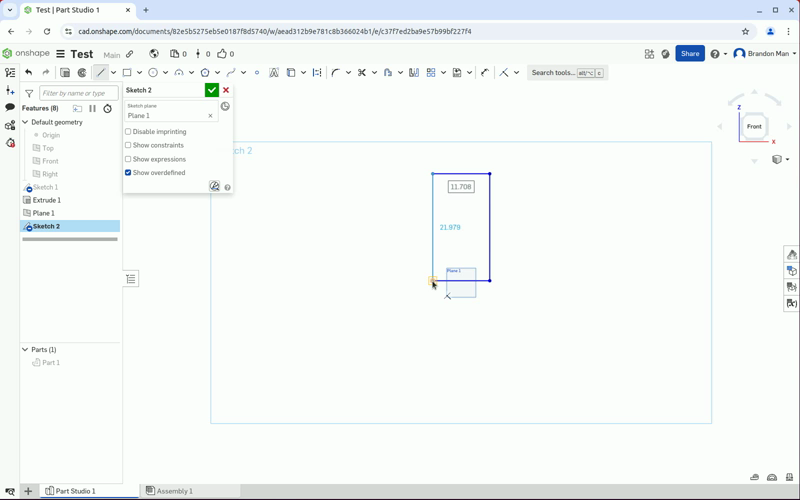
mouse_move(478, 259)
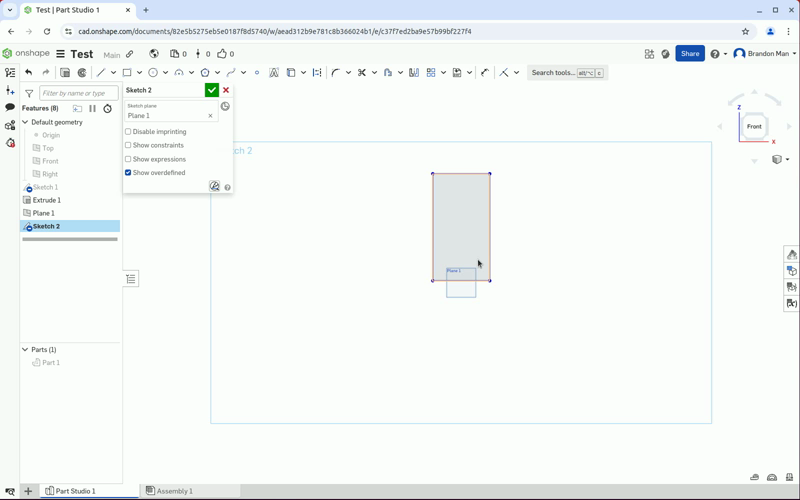
click(478, 259)
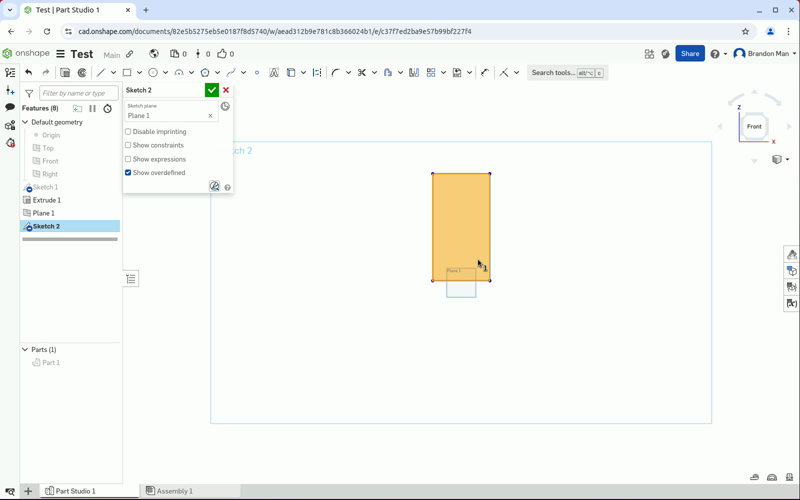
mouse_move(73, 352)
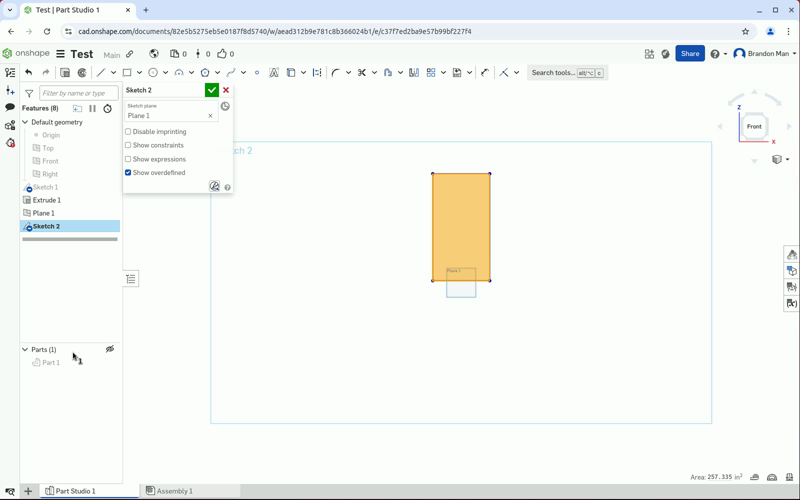
key(shift+y)
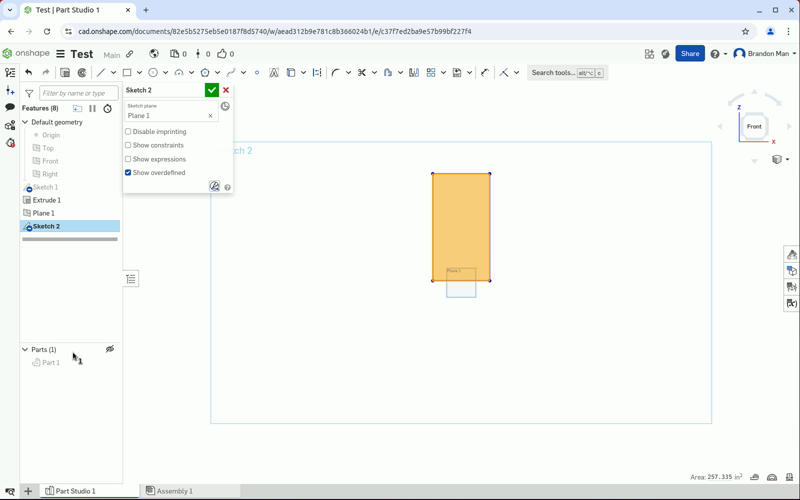
key(shift+e)
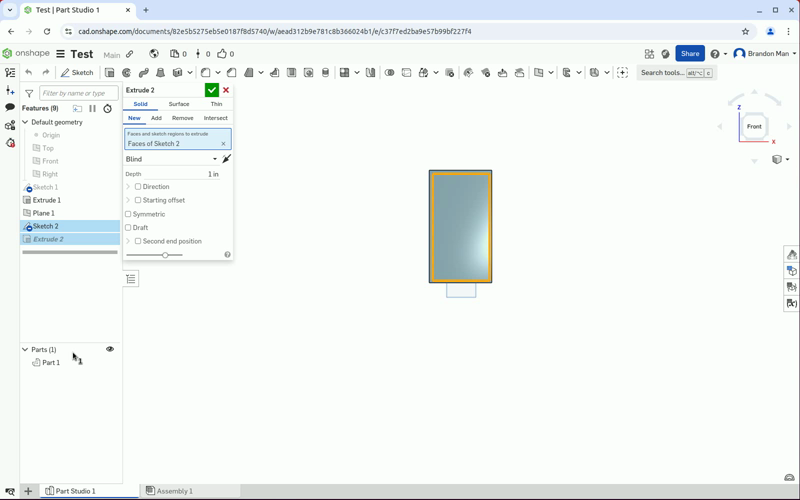
mouse_move(143, 106)
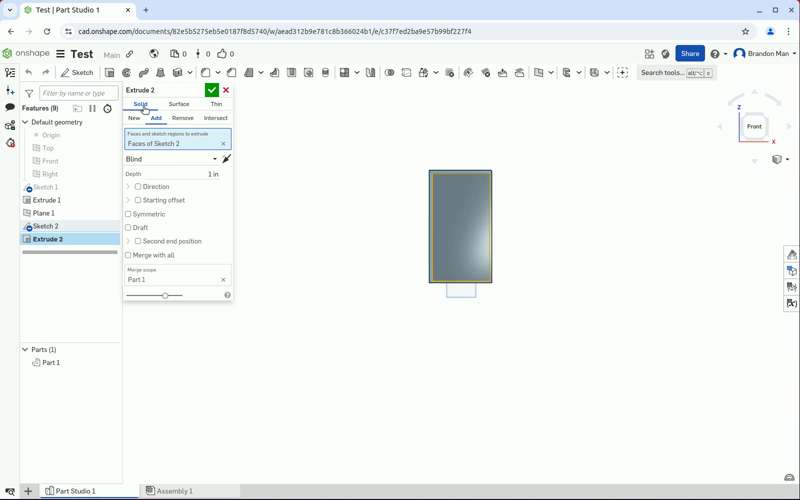
click(143, 106)
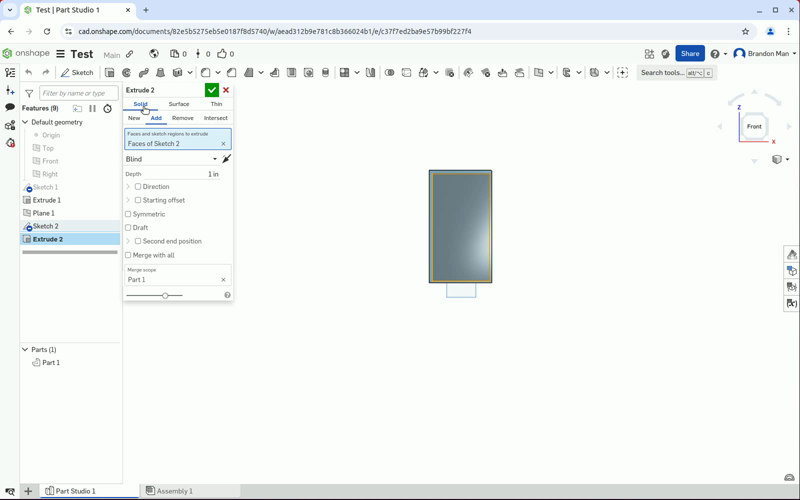
mouse_move(186, 120)
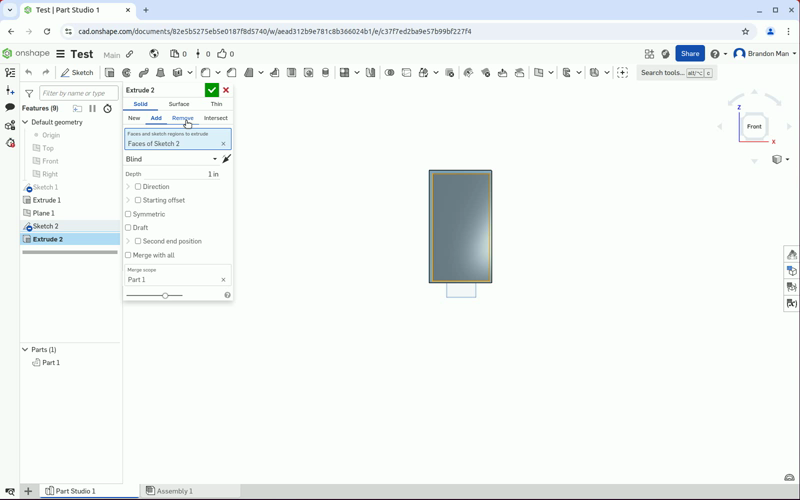
click(186, 120)
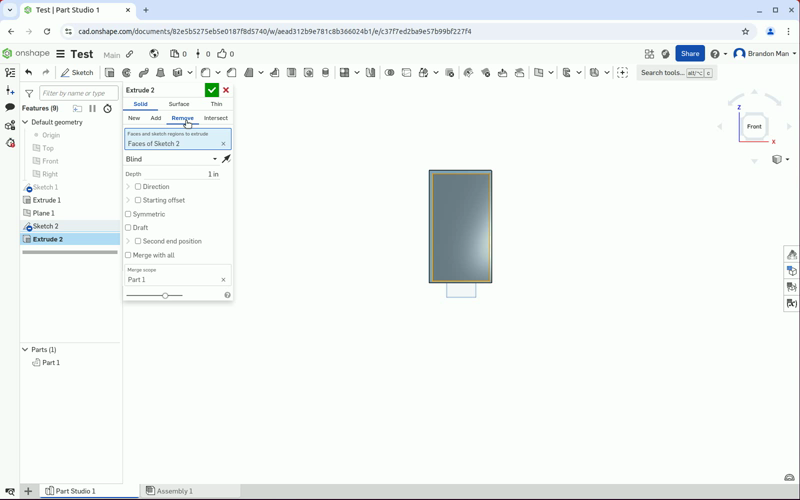
key(tab, 4)
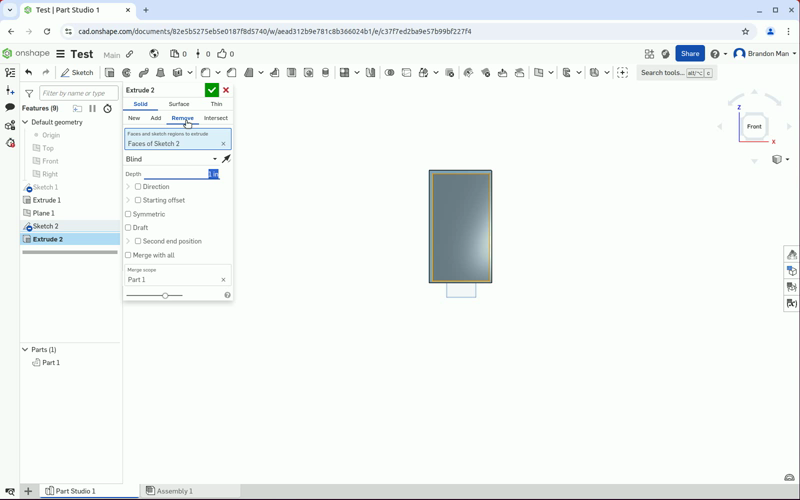
text(0.481)
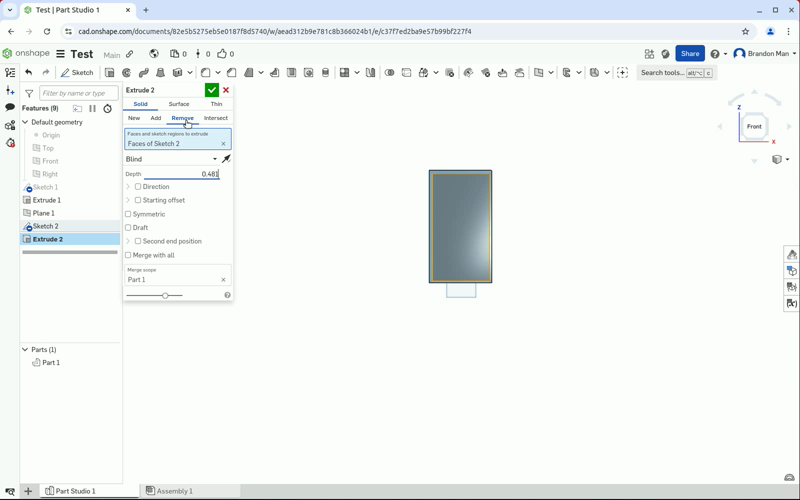
key(tab, 6)
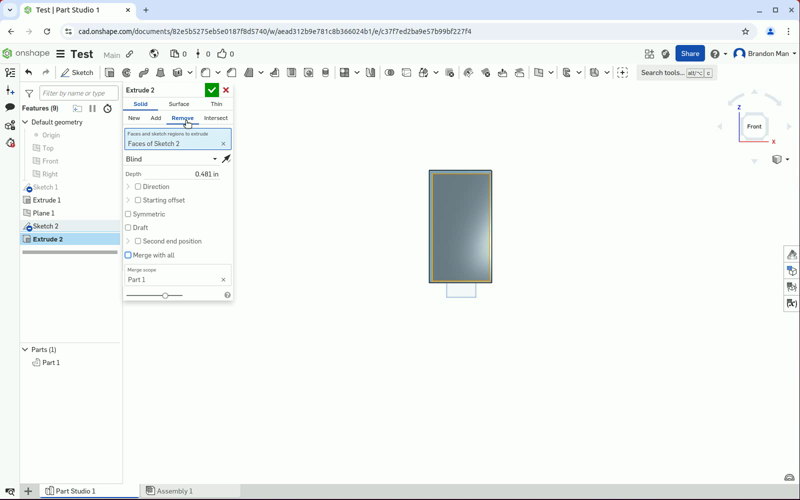
key(space)
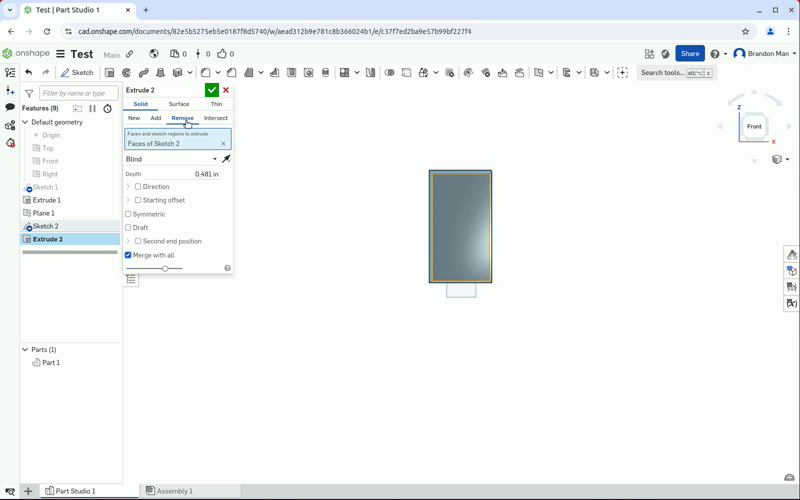
key(enter)
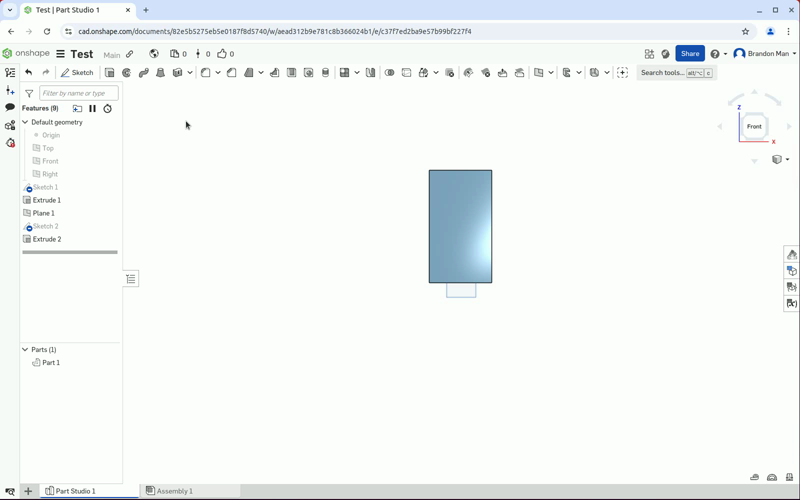
key(shift+h)
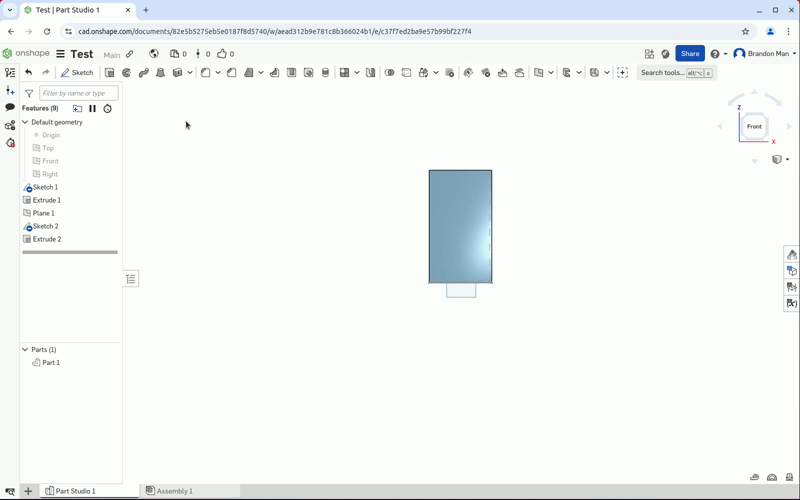
key(shift+h)
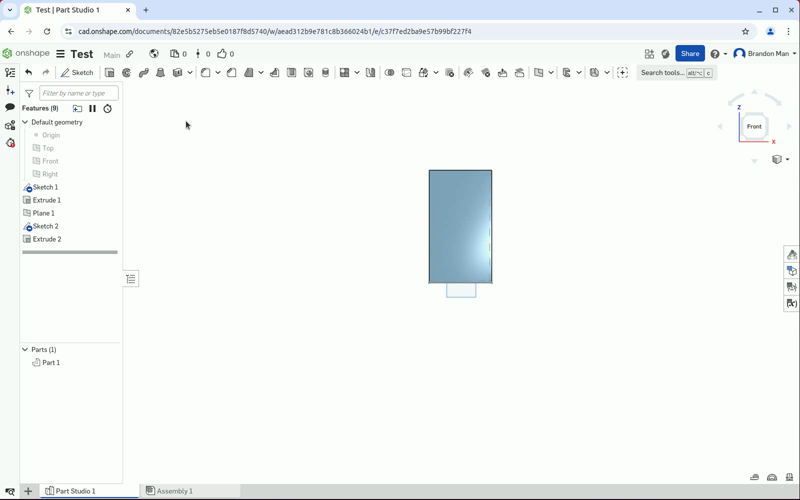
key(shift+7)
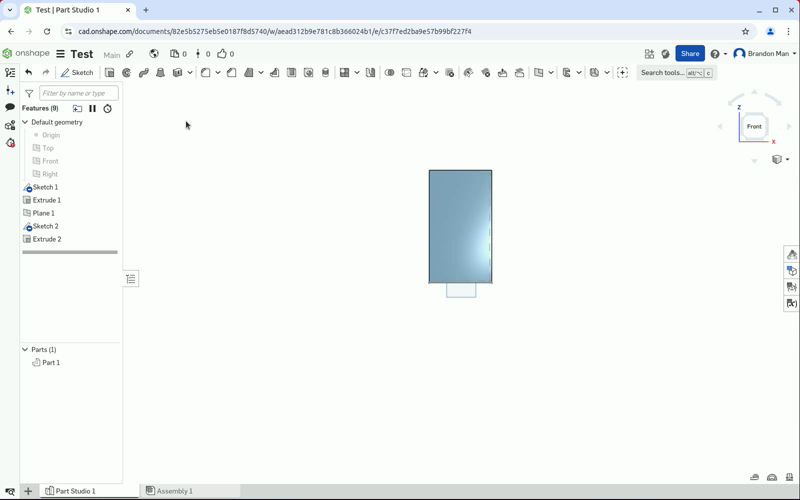
key(left, 2)
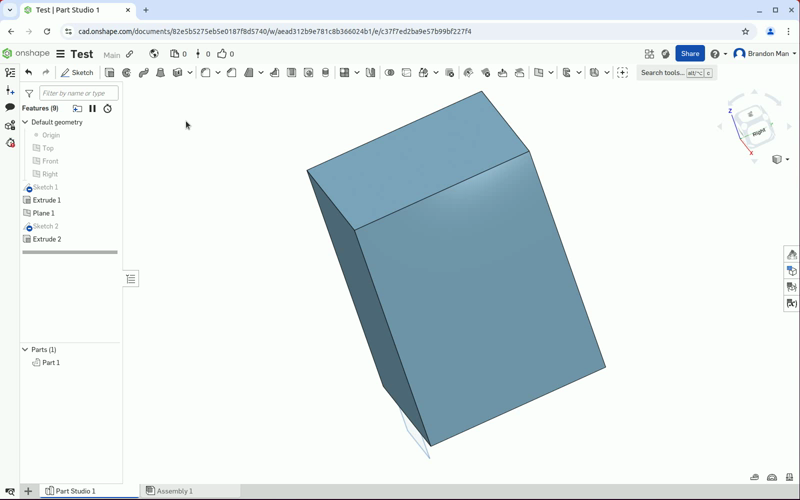
key(down, 2)
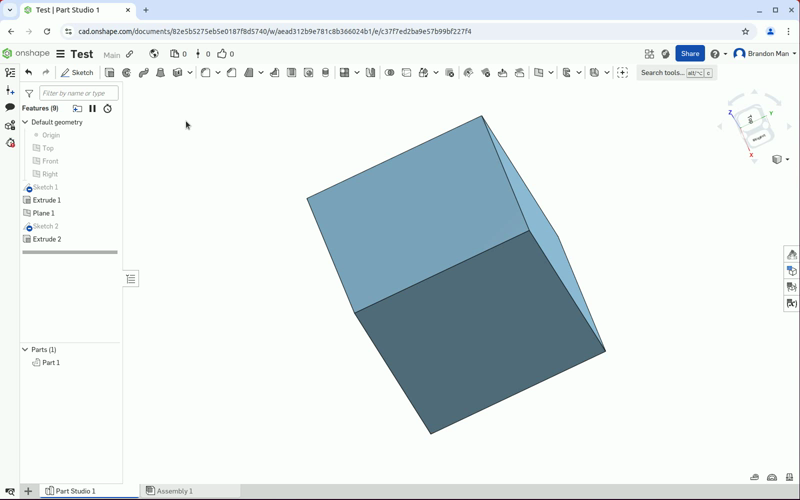
key(up, 2)
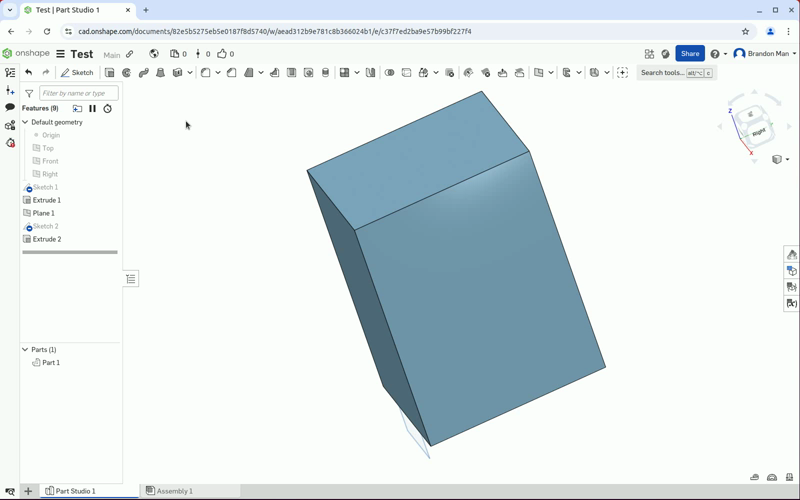
key(right, 2)
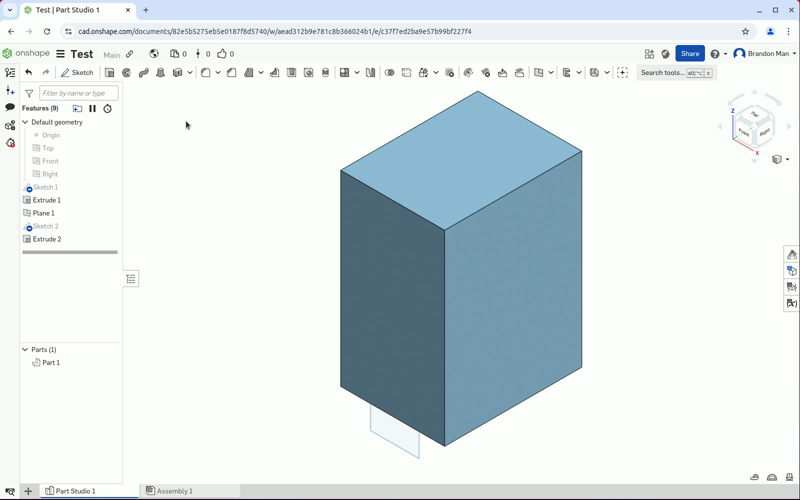
mouse_move(73, 189)
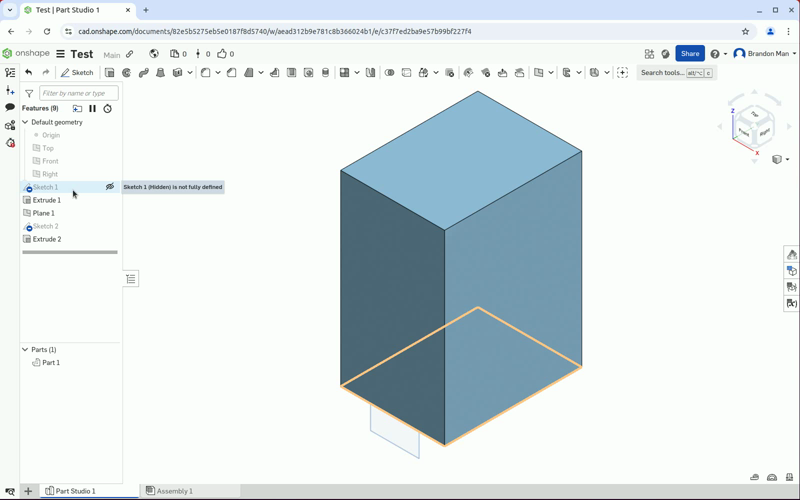
click(73, 189)